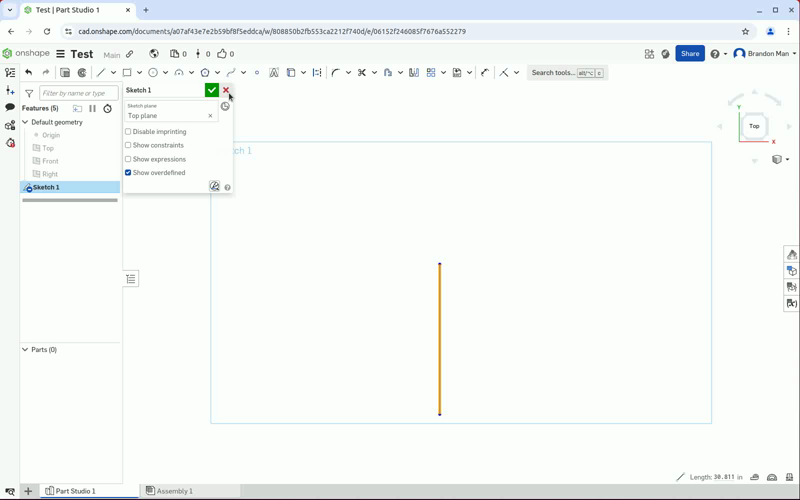
key(shift+h)
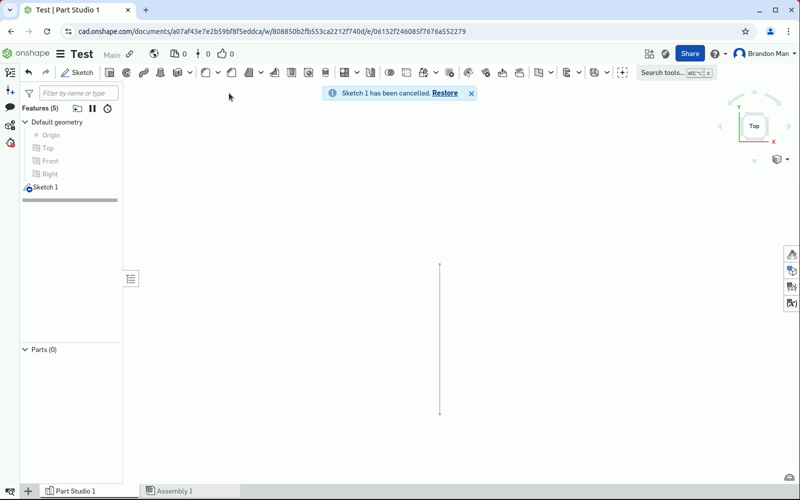
mouse_move(73, 352)
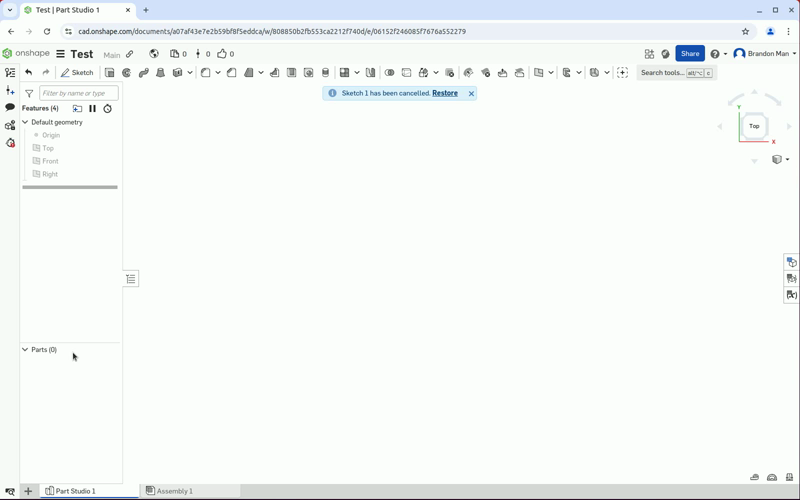
key(y)
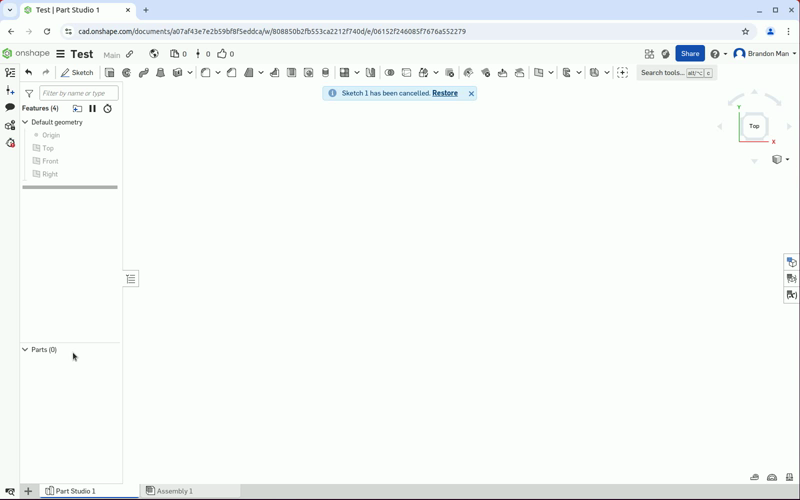
key(shift+p)
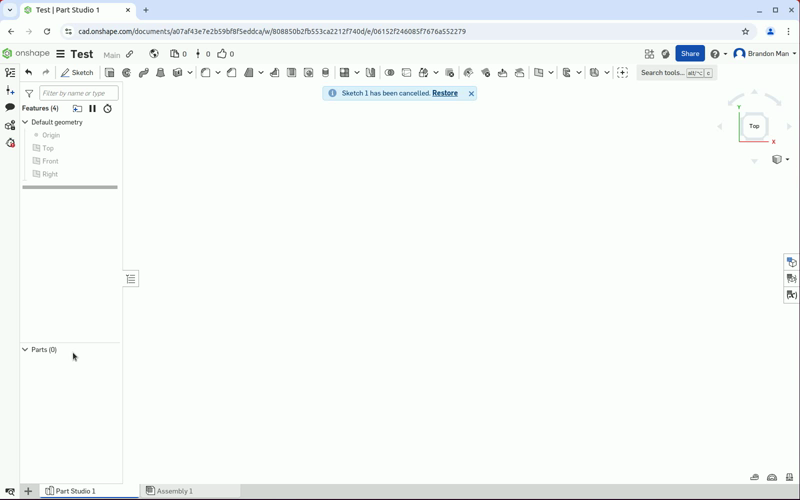
key(space)
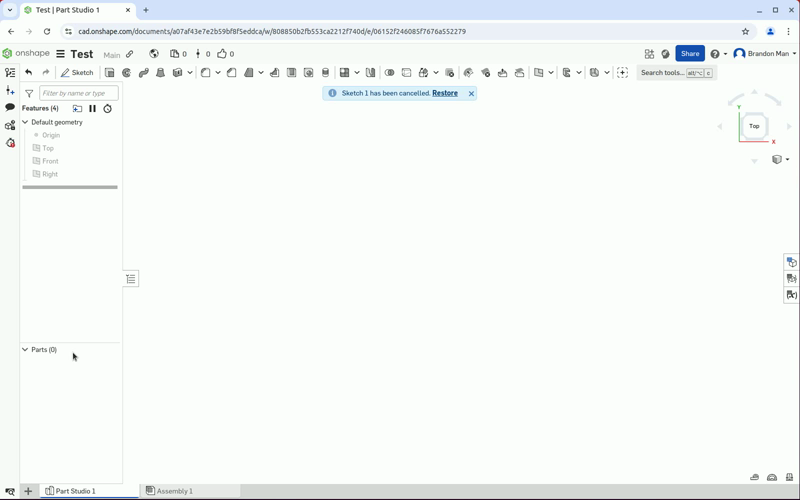
key_down(shift)
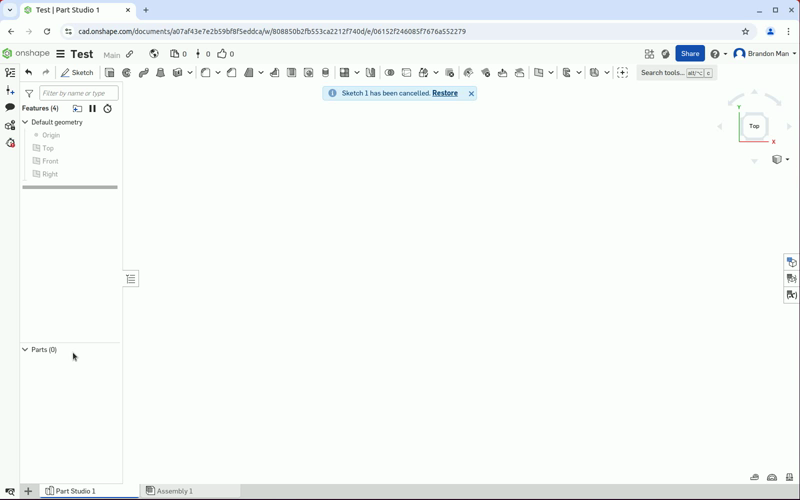
key(up)
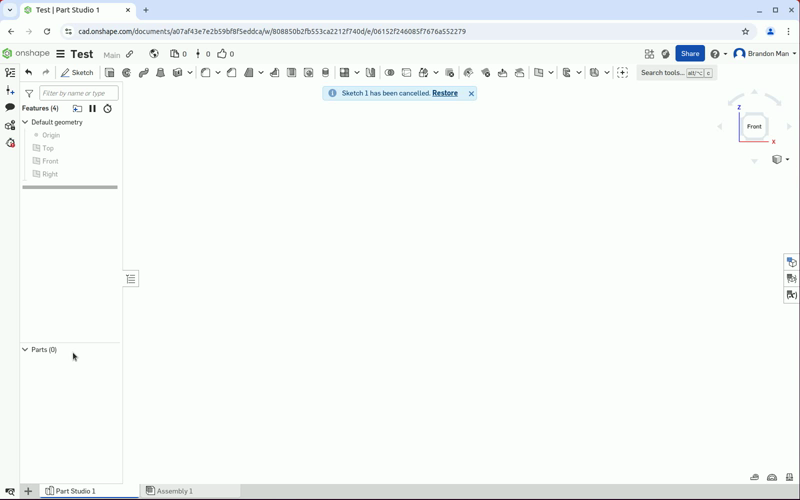
key_up(shift)
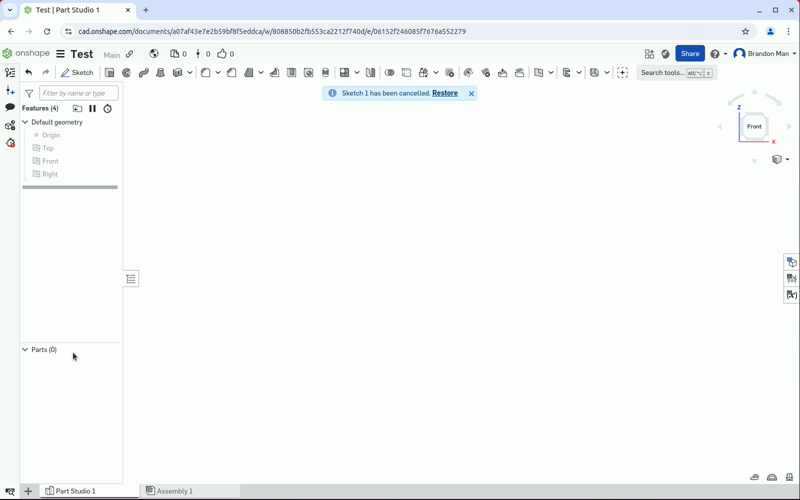
mouse_move(73, 352)
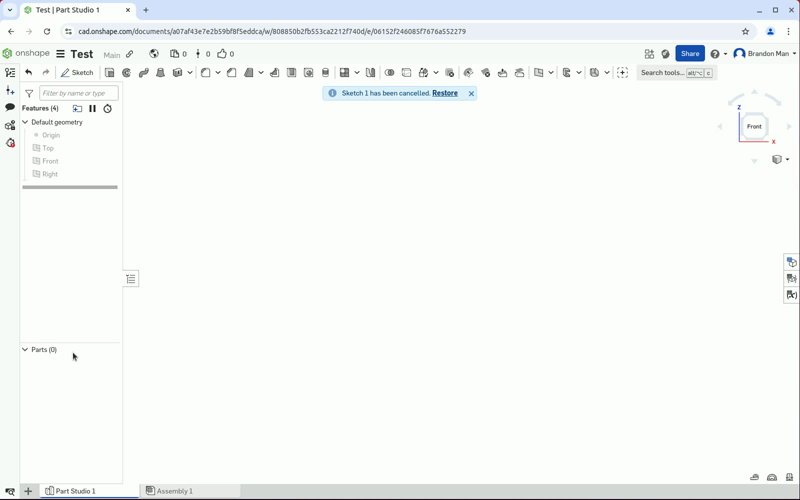
key(shift+y)
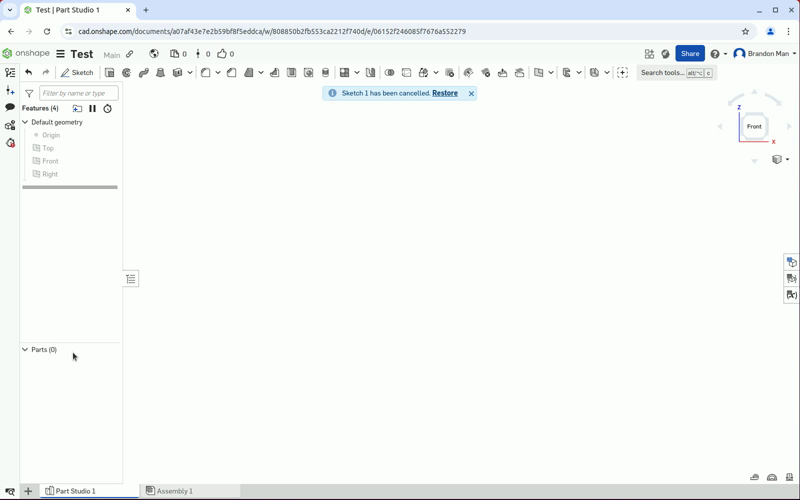
key(shift+s)
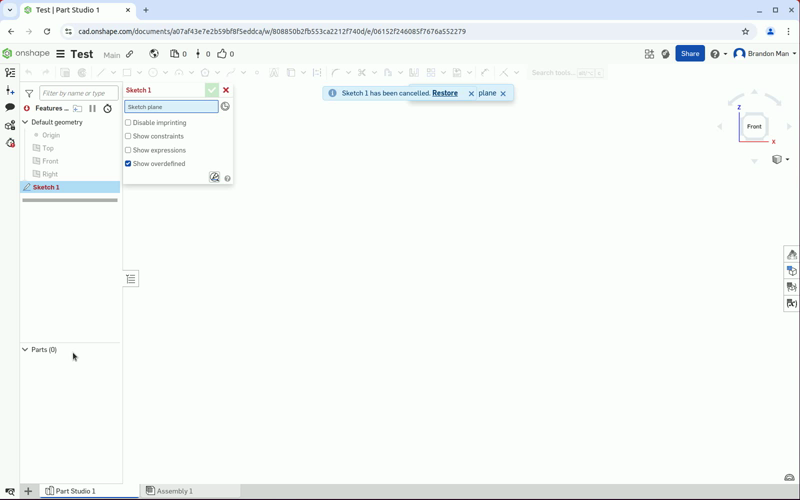
mouse_move(73, 163)
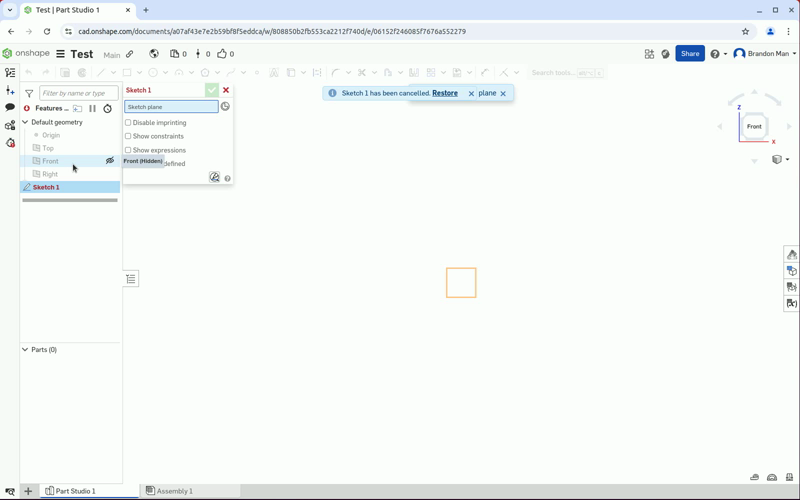
click(73, 163)
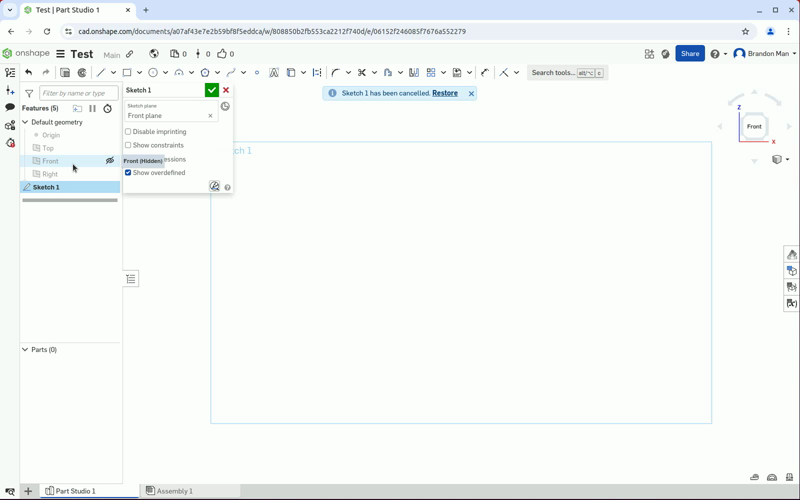
mouse_move(73, 352)
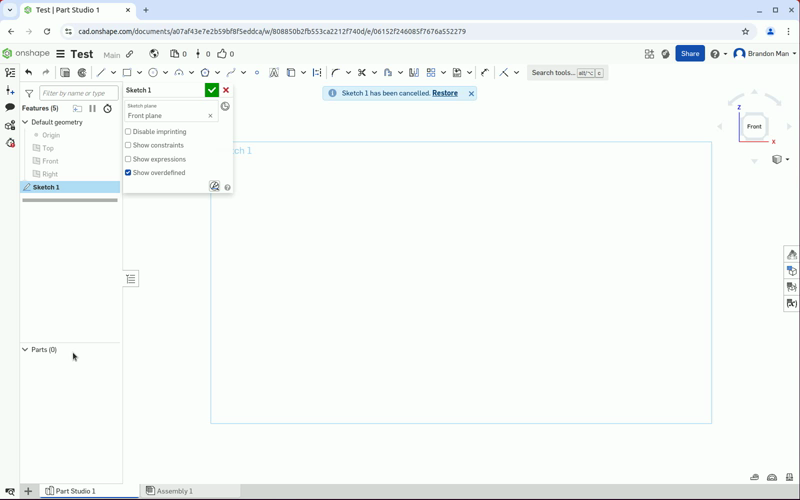
key(y)
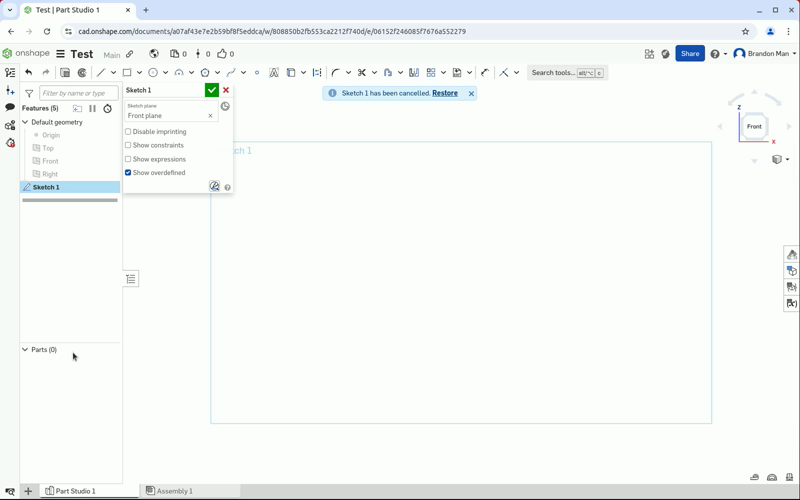
key(l)
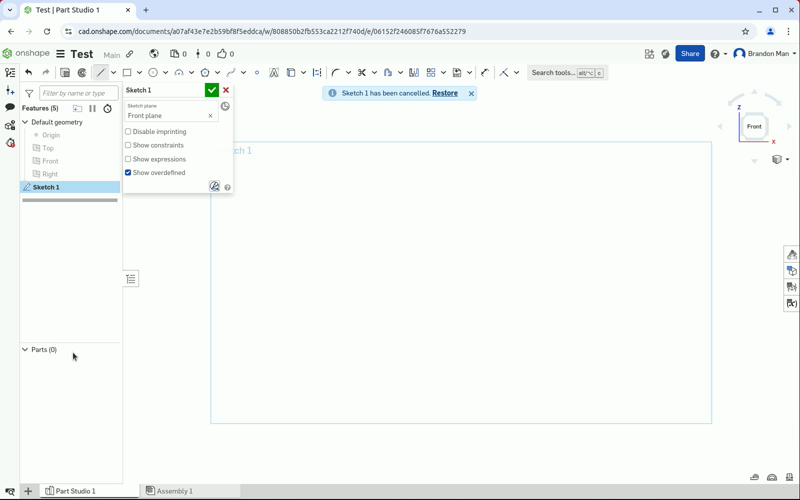
key_down(shift)
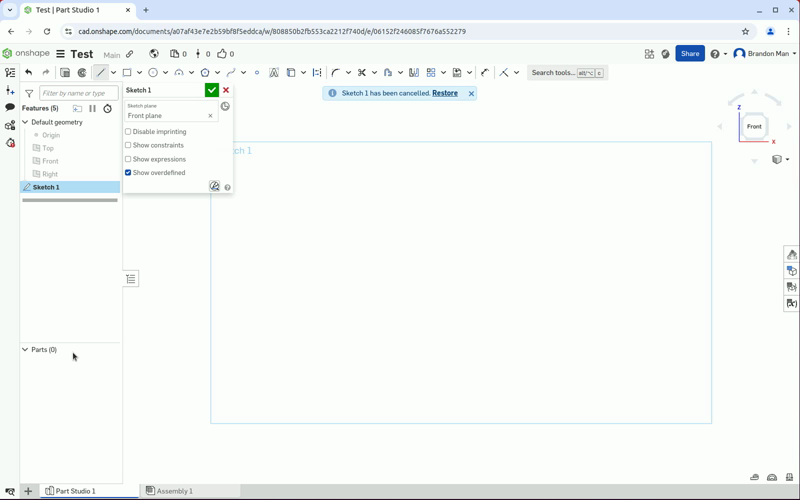
mouse_move(423, 282)
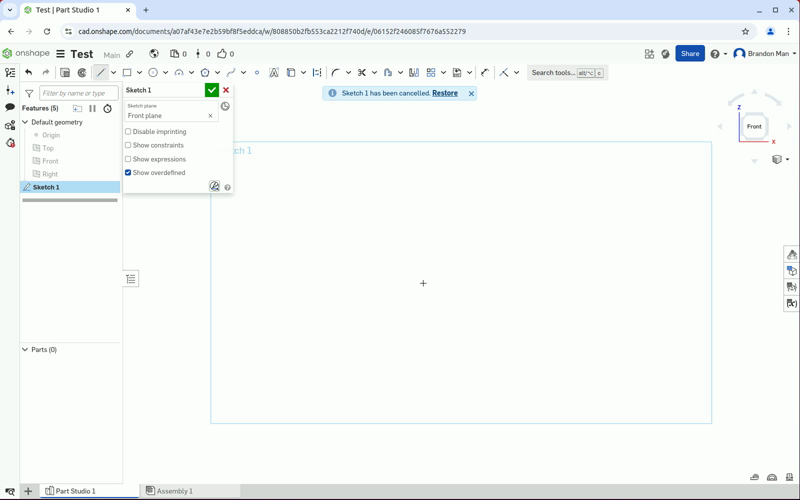
click(423, 282)
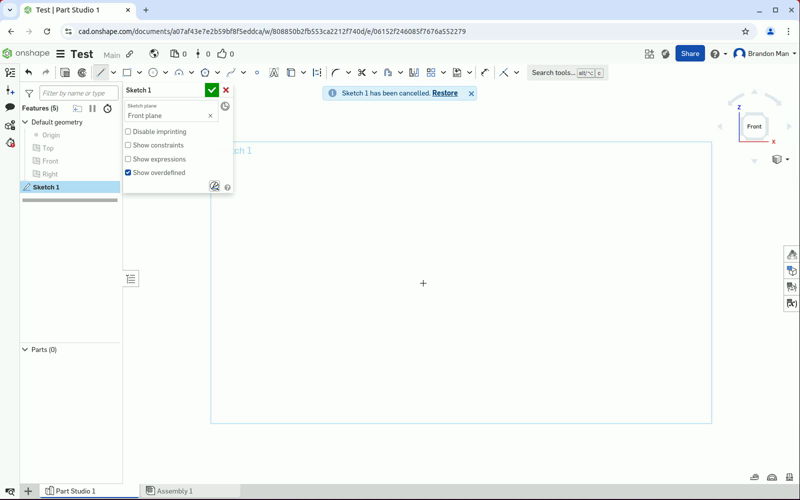
key_up(shift)
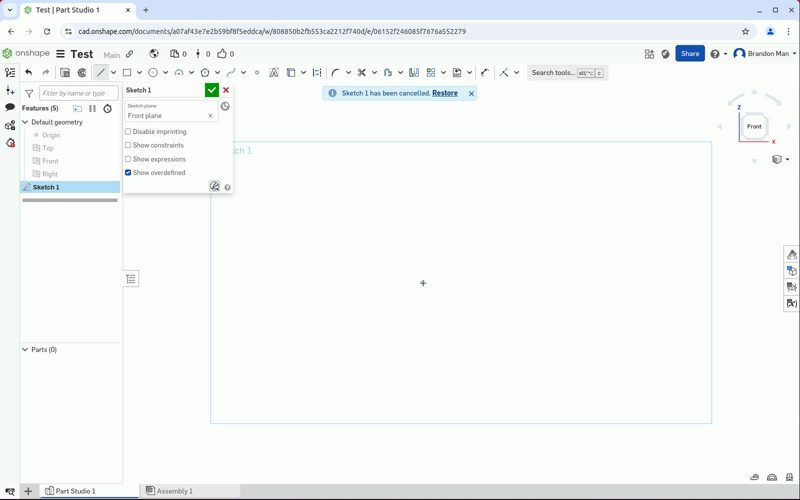
key_down(shift)
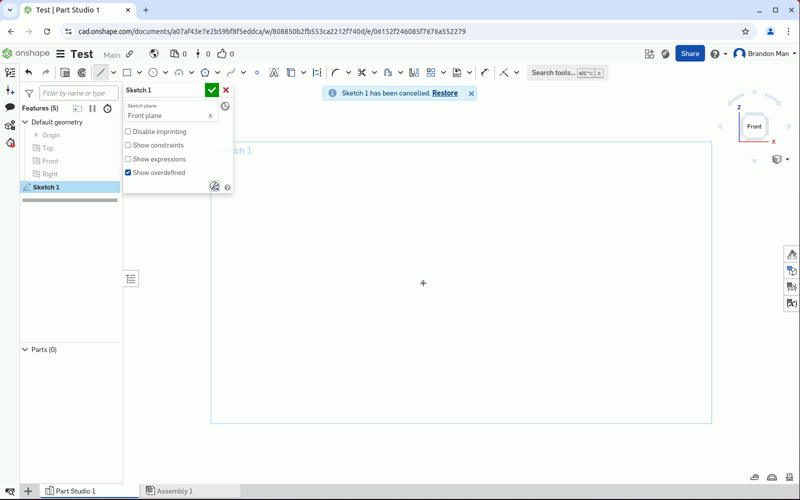
mouse_move(453, 282)
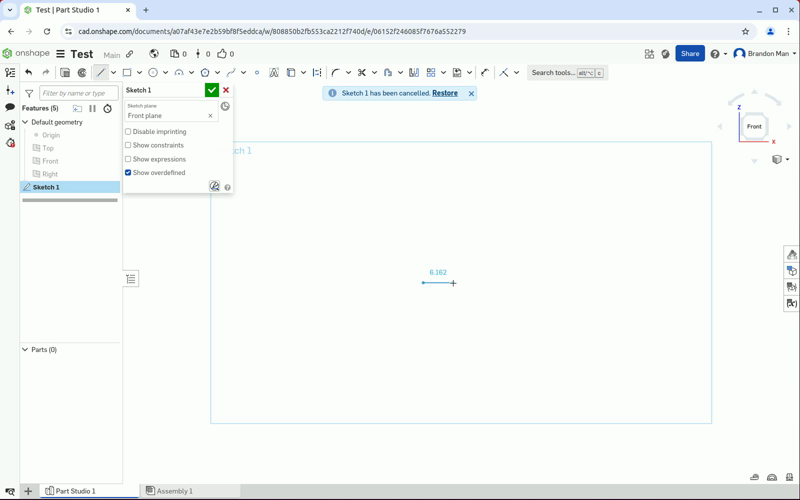
mouse_move(461, 282)
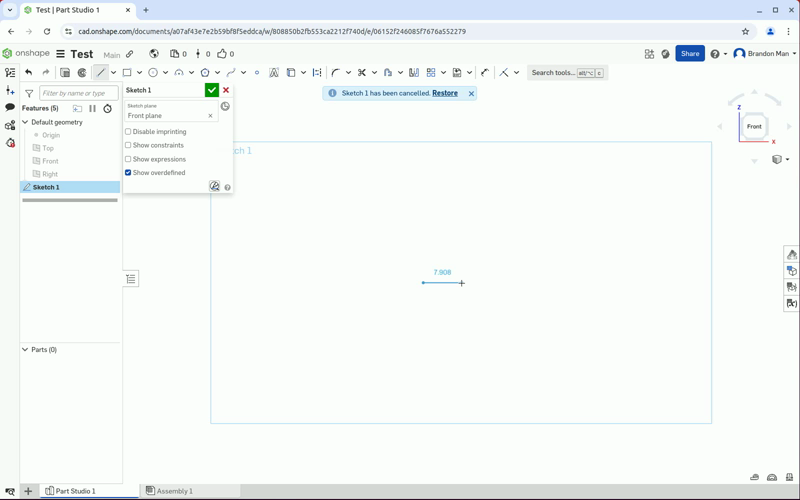
click(461, 282)
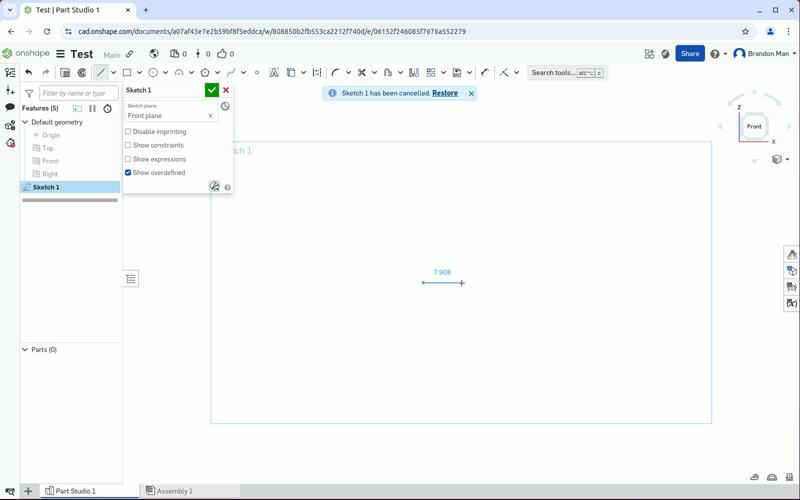
key_up(shift)
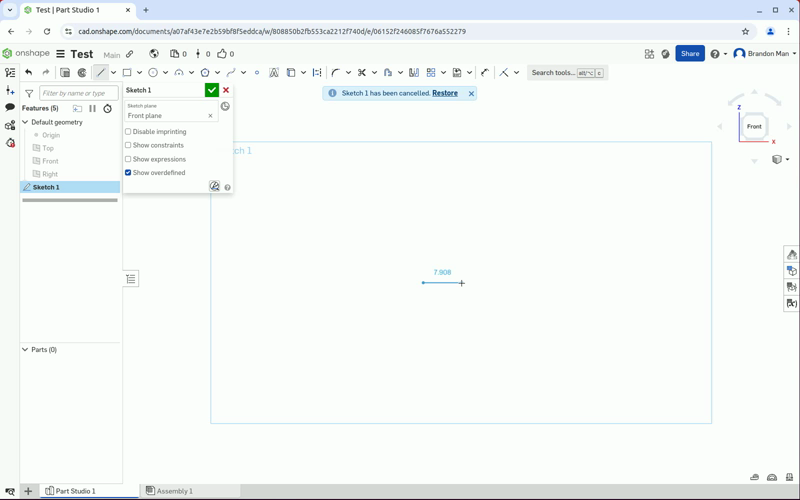
key_down(shift)
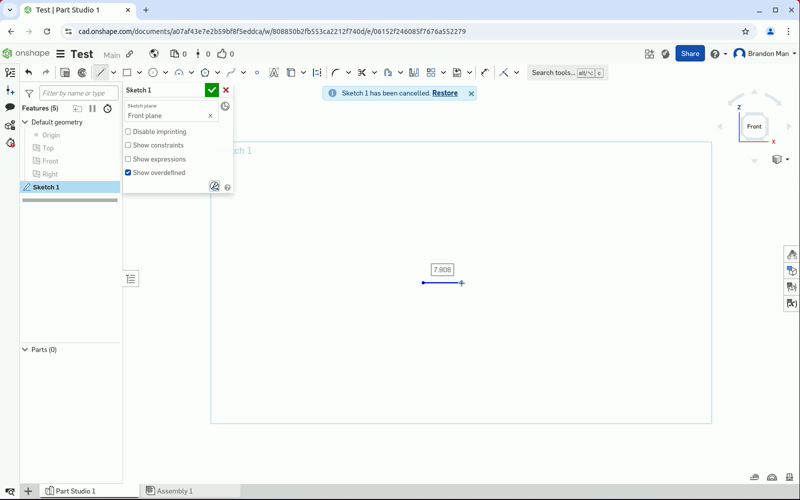
mouse_move(491, 282)
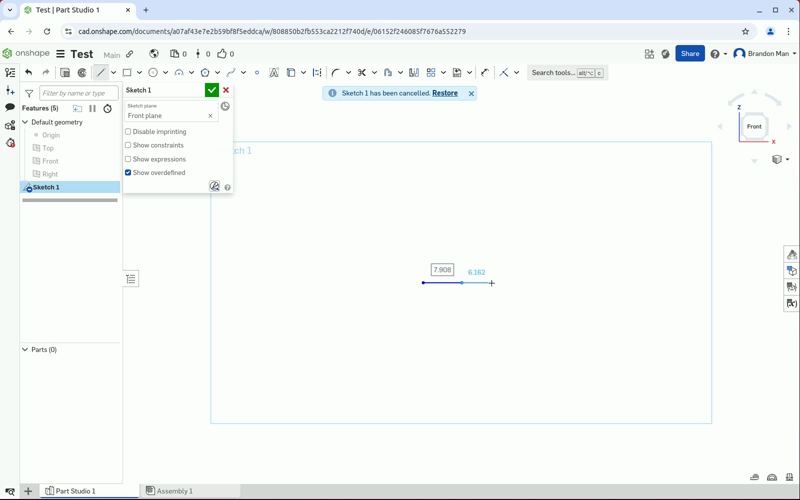
mouse_move(461, 244)
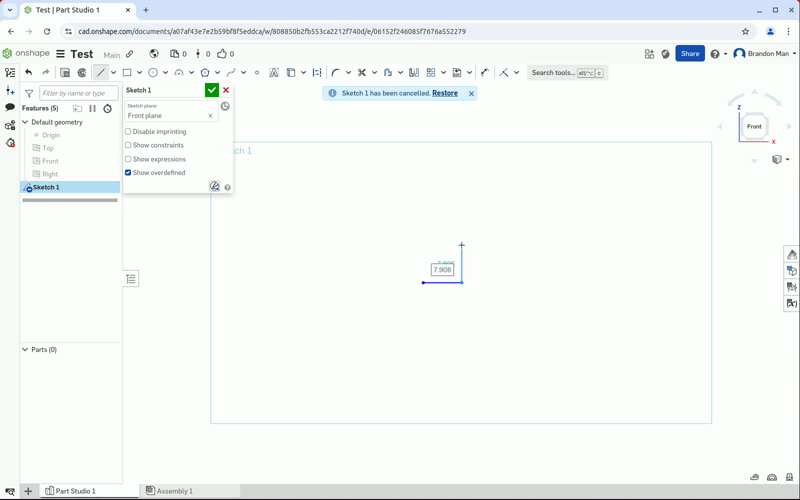
click(461, 244)
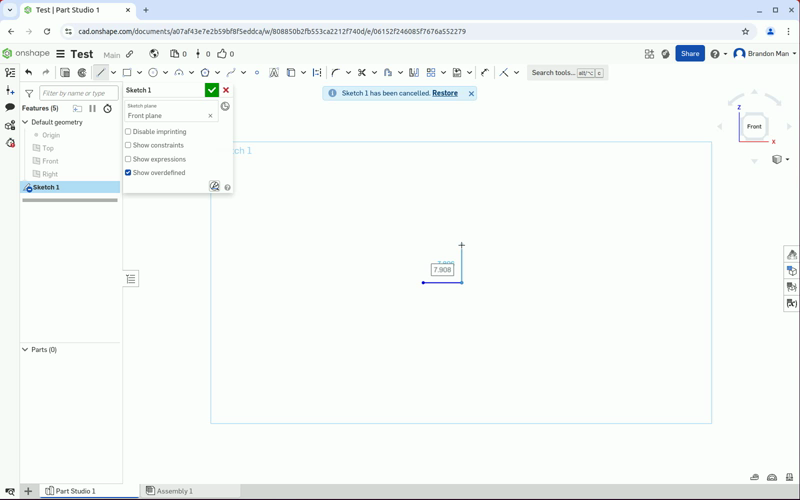
key_up(shift)
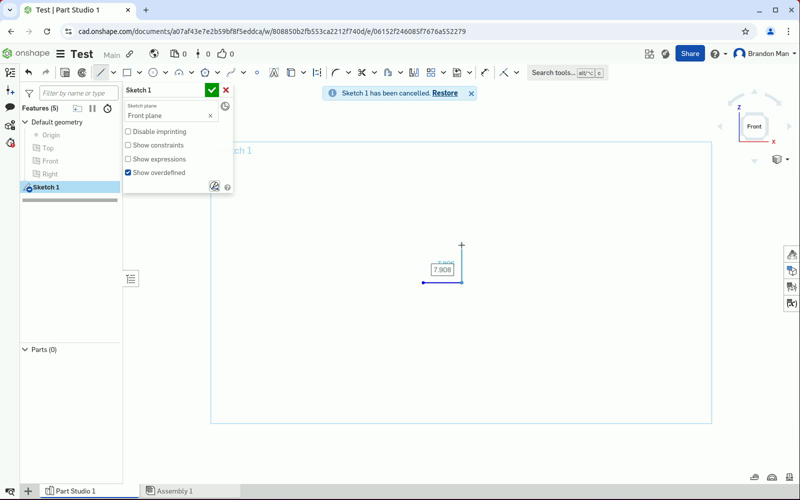
key_down(shift)
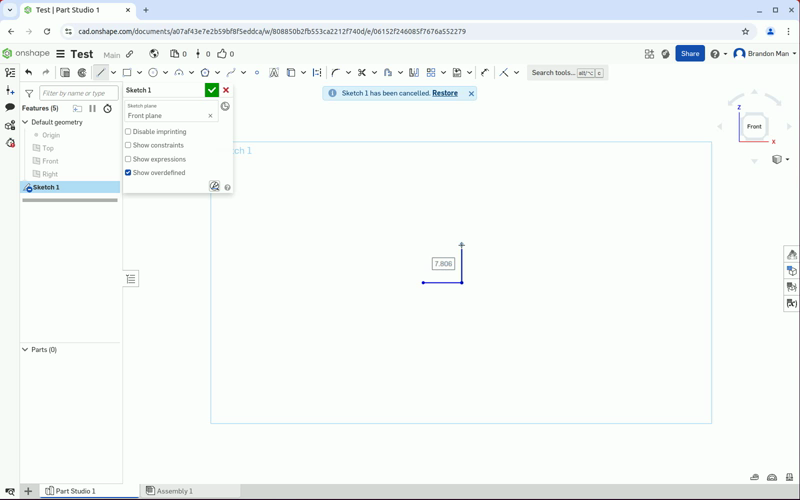
mouse_move(491, 244)
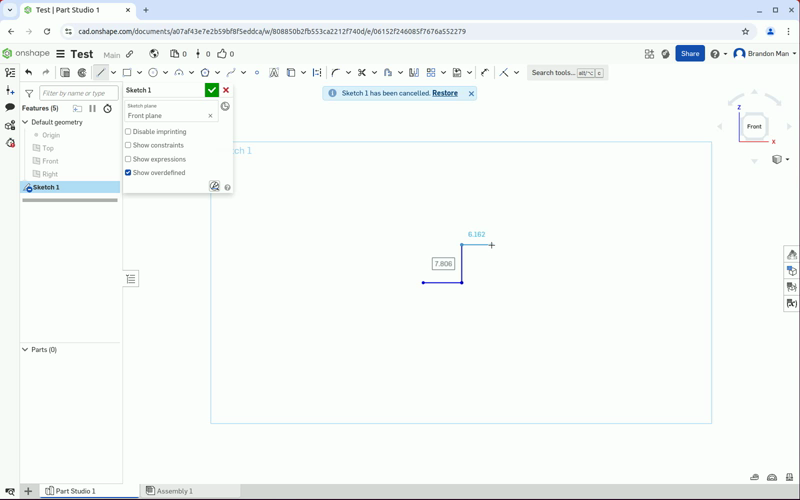
mouse_move(423, 244)
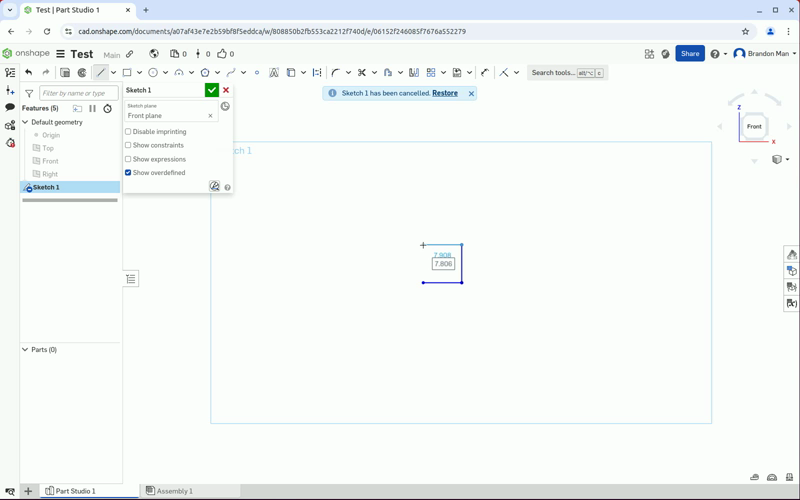
click(423, 244)
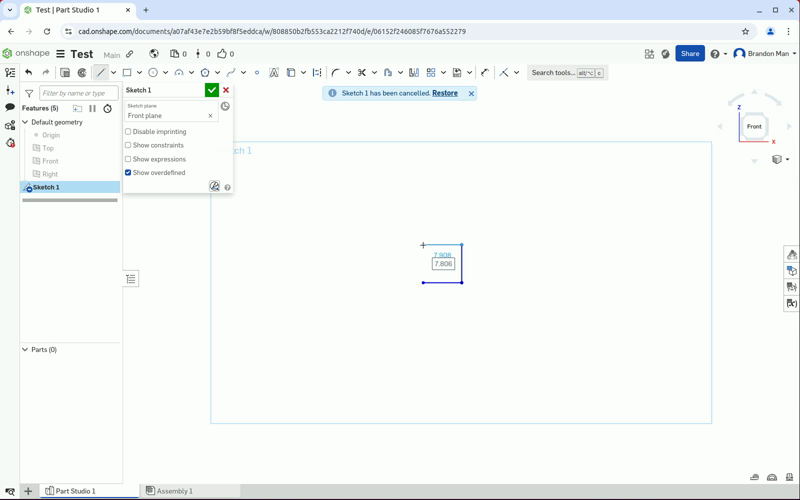
key_up(shift)
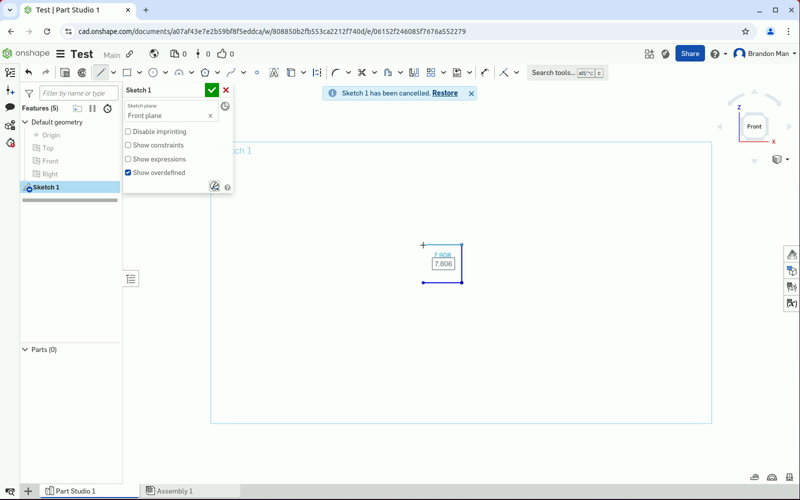
mouse_move(453, 244)
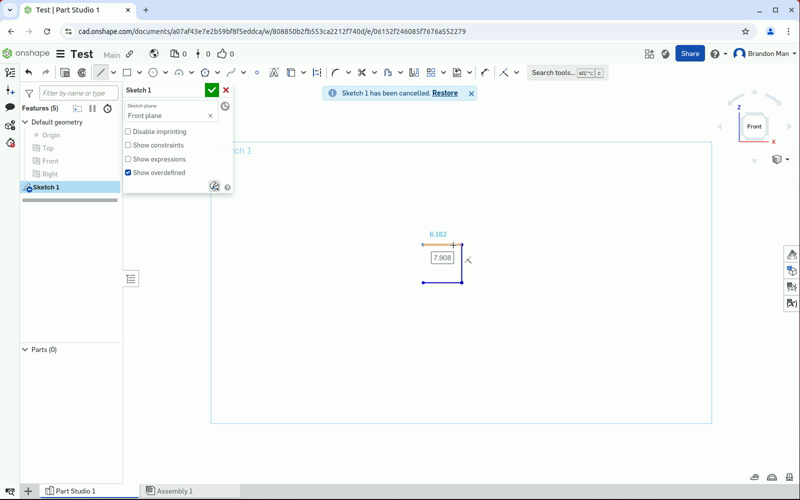
key_down(shift)
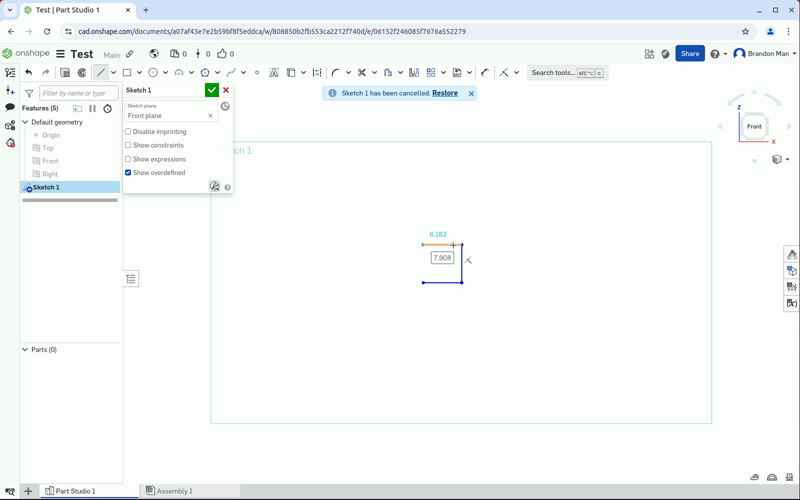
mouse_move(423, 282)
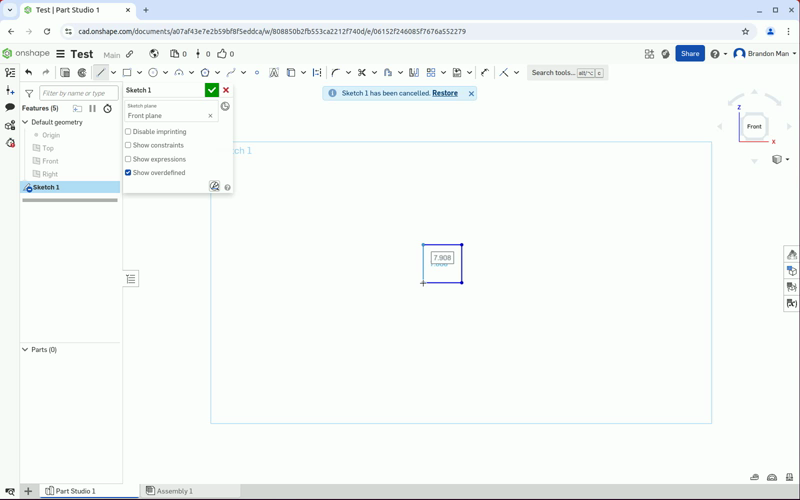
key_up(shift)
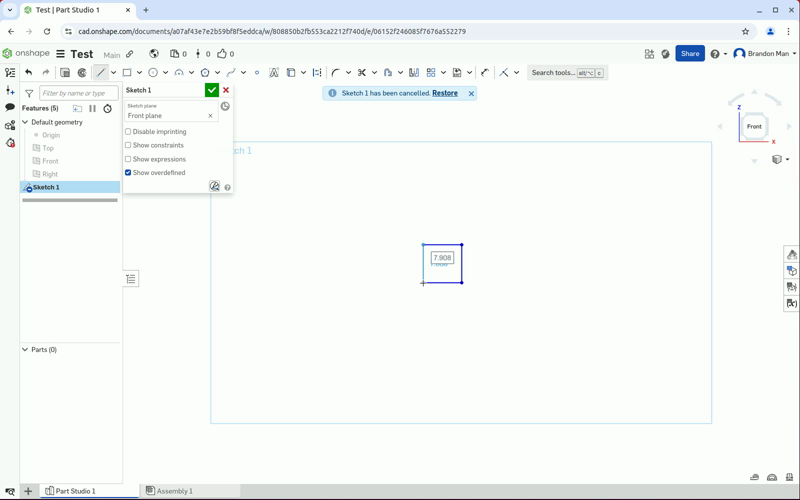
click(423, 282)
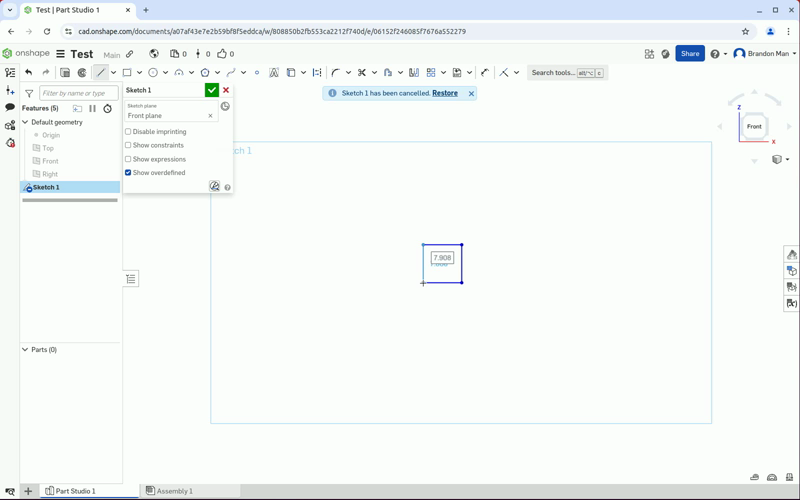
key(esc)
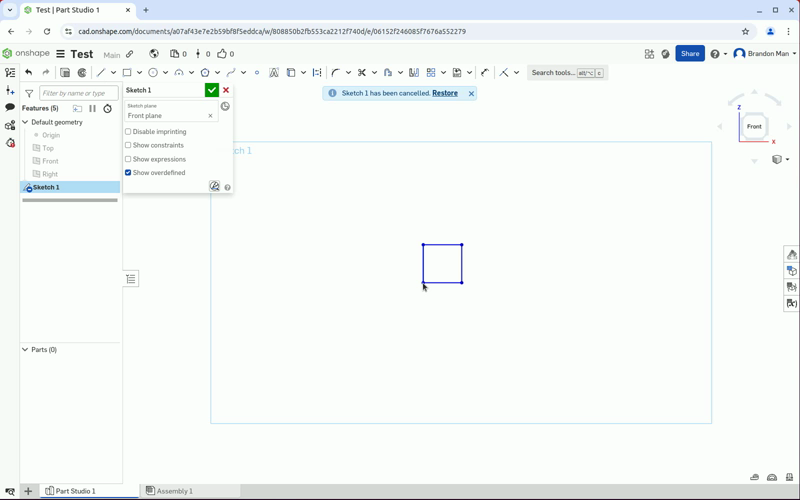
mouse_move(456, 264)
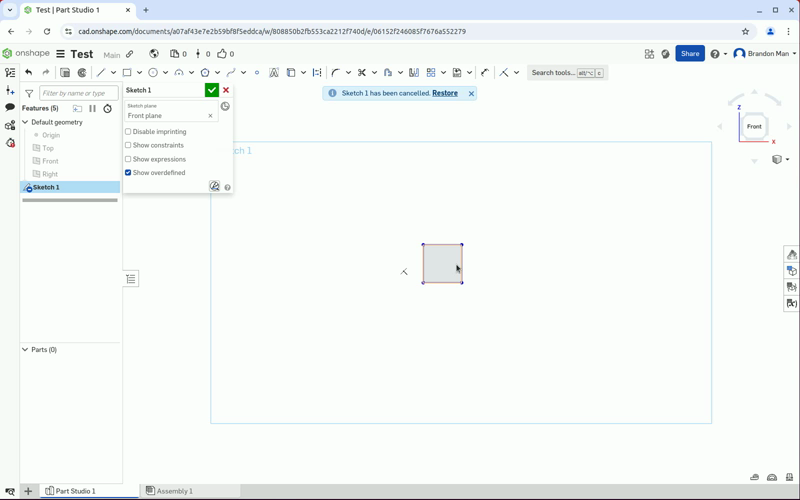
scroll(6)
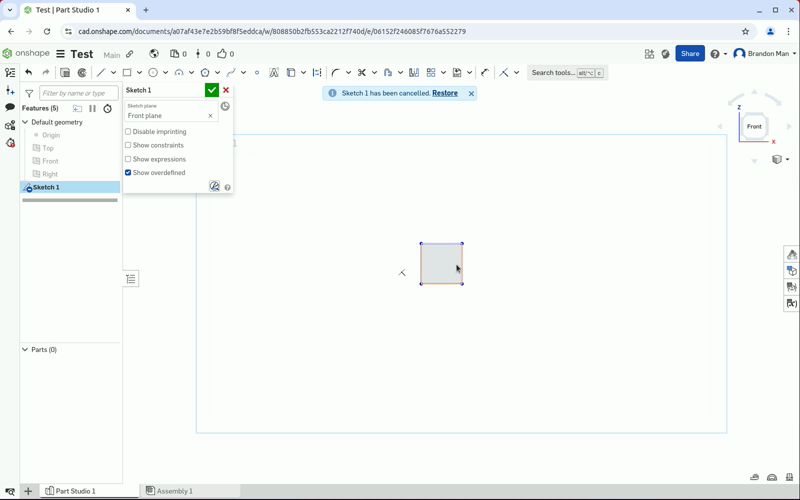
scroll(6)
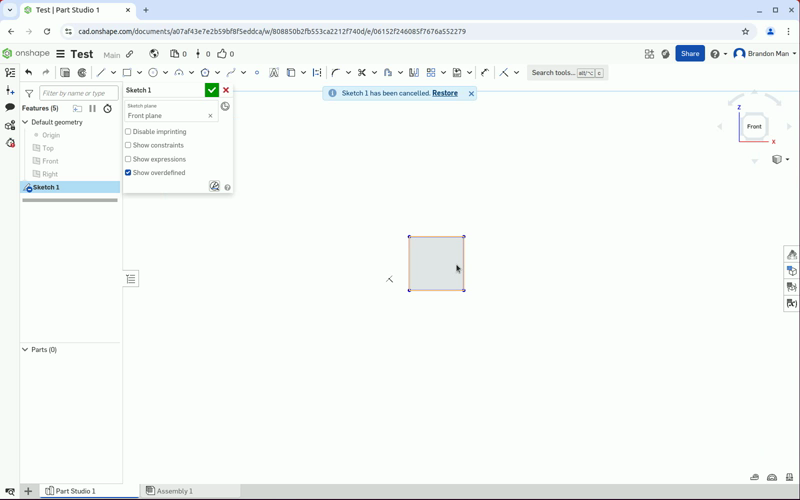
scroll(6)
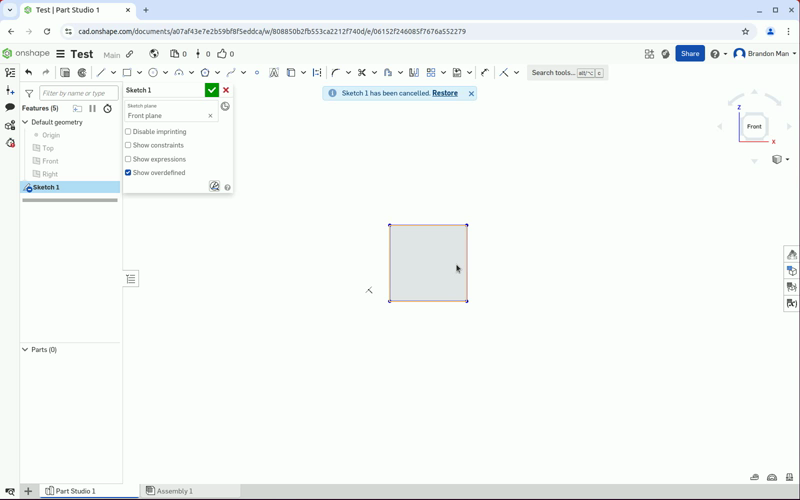
scroll(6)
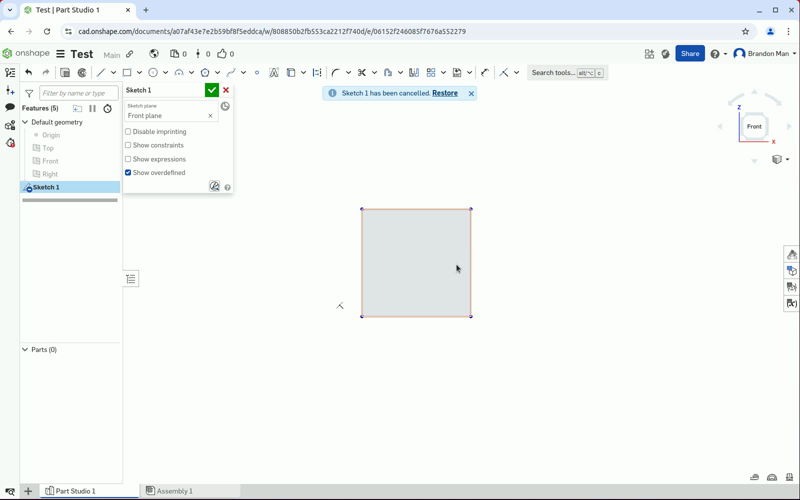
scroll(6)
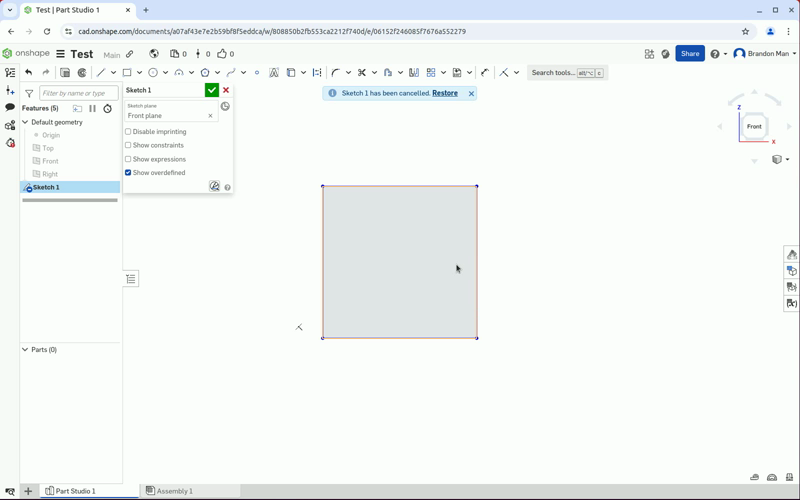
scroll(6)
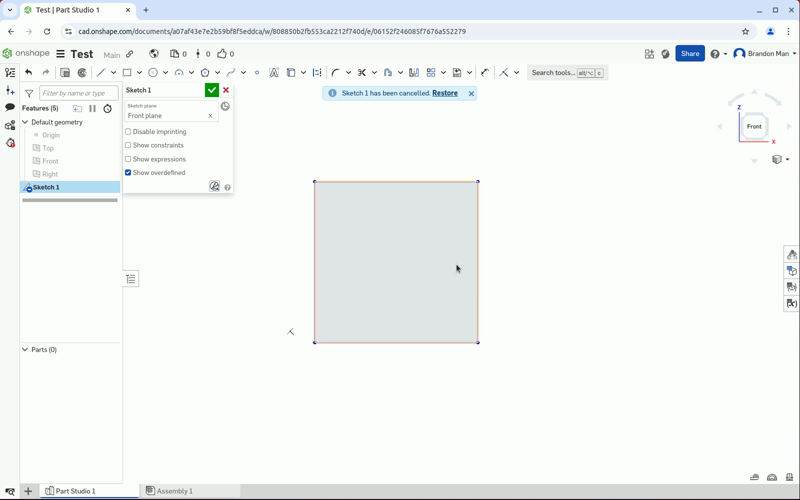
scroll(6)
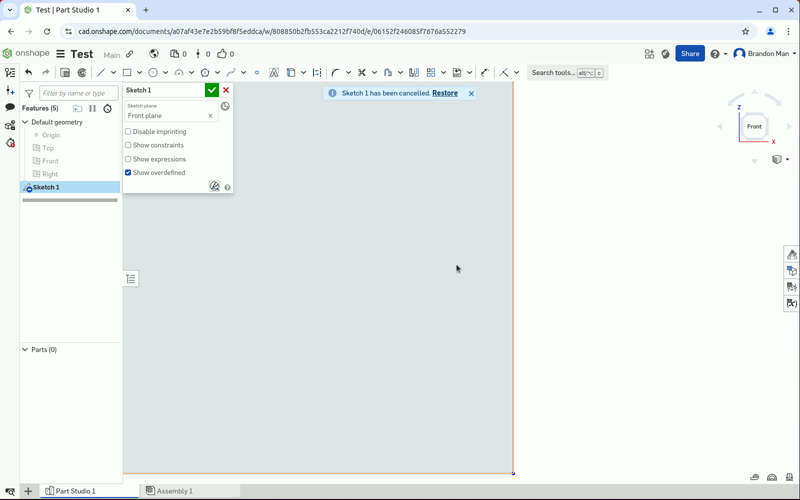
click(456, 264)
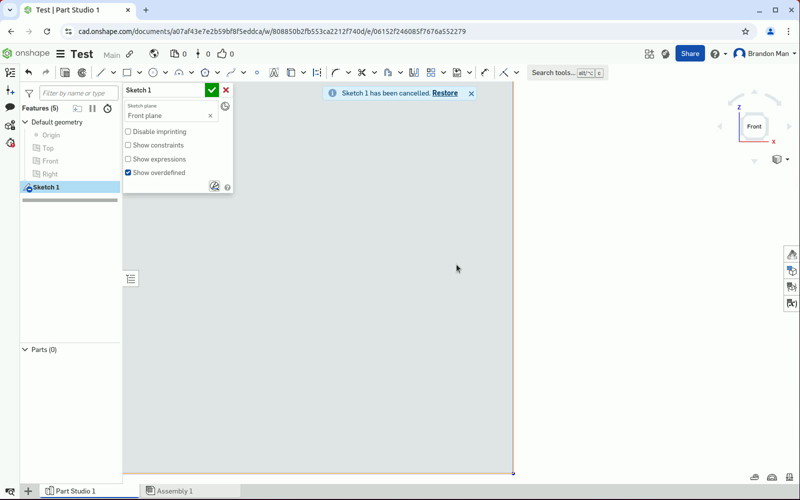
scroll(-6)
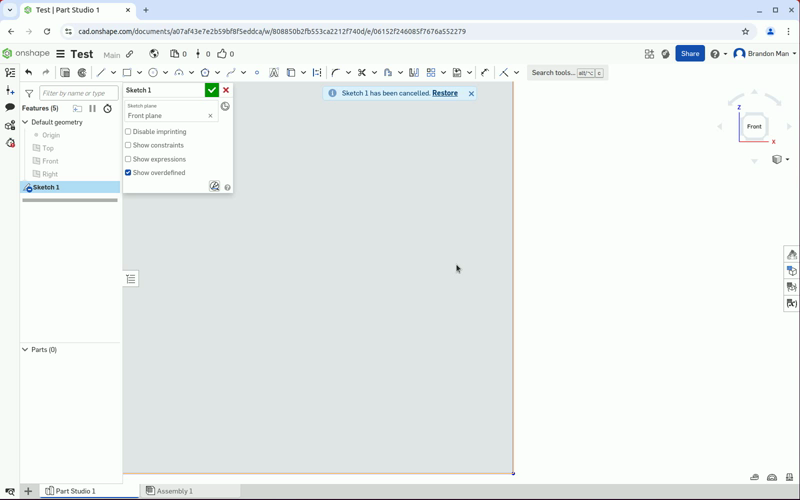
scroll(-6)
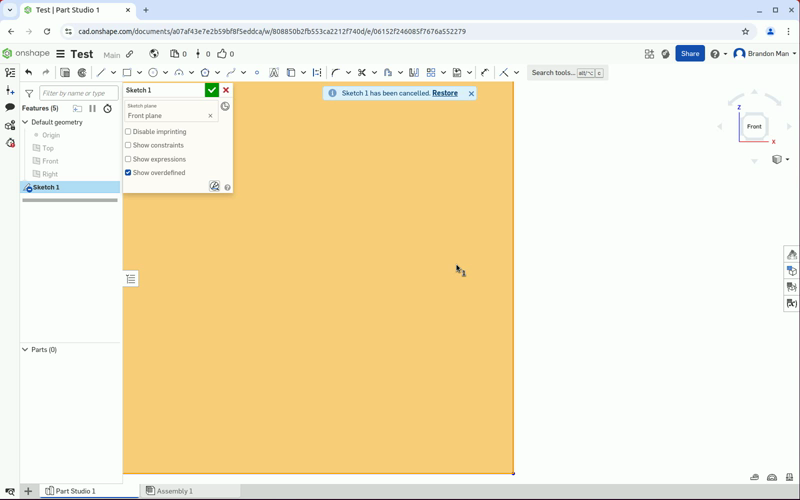
scroll(-6)
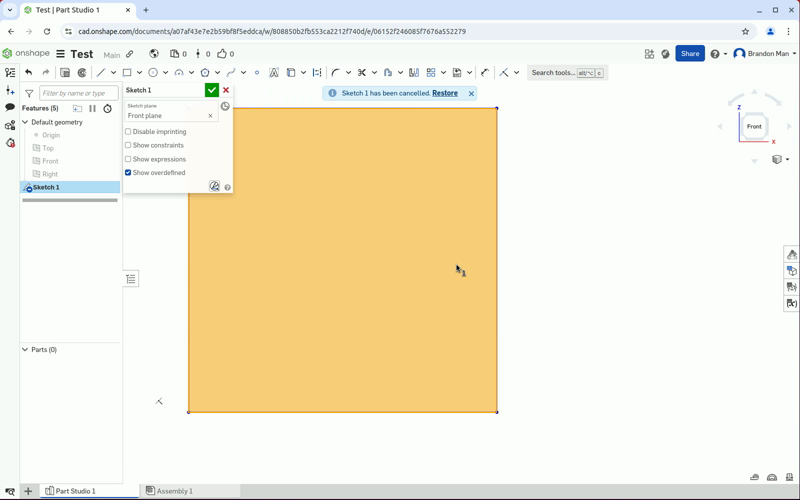
scroll(-6)
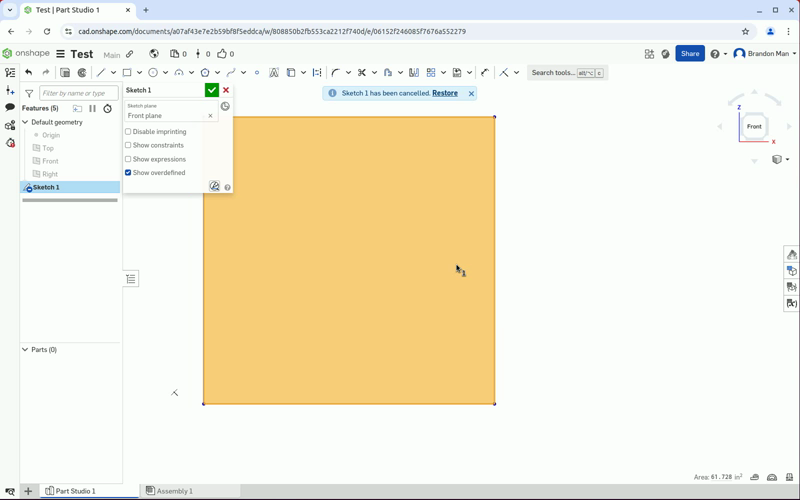
scroll(-6)
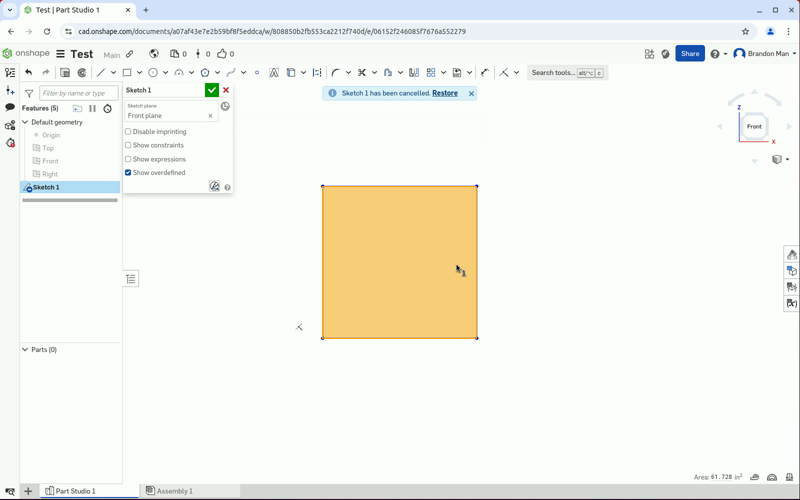
scroll(-6)
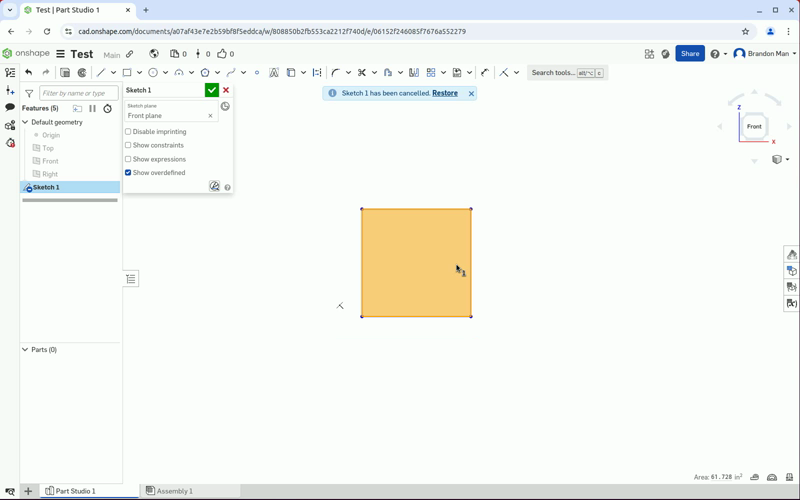
scroll(-6)
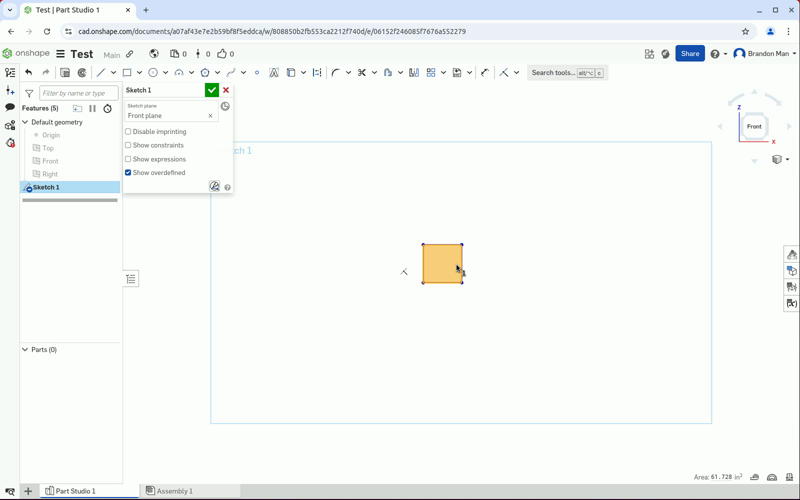
mouse_move(73, 352)
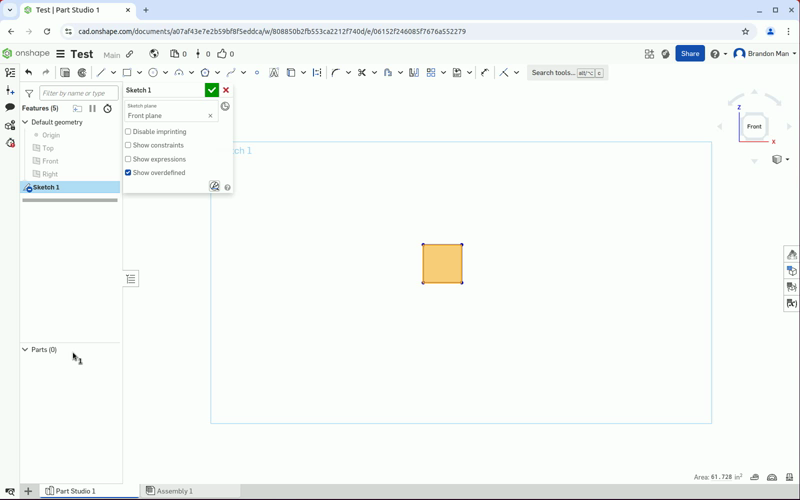
key(shift+y)
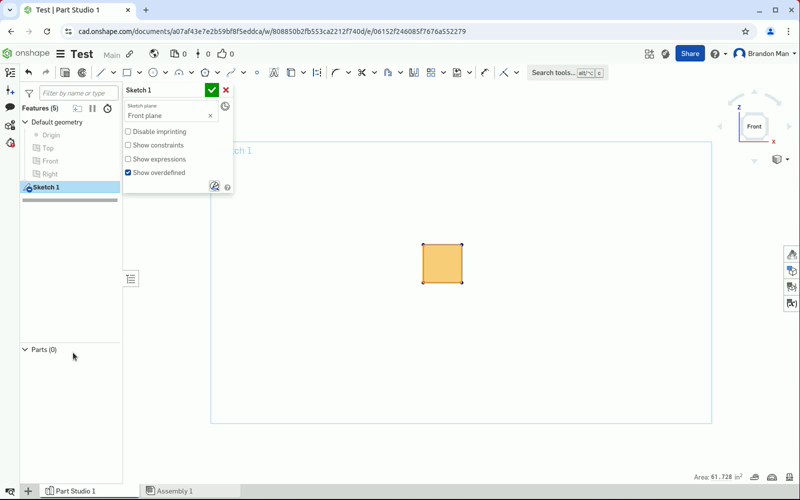
key(shift+e)
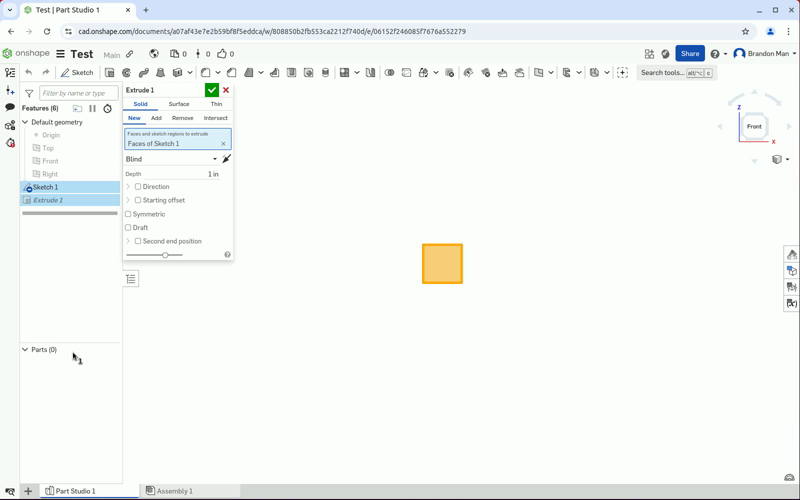
mouse_move(143, 106)
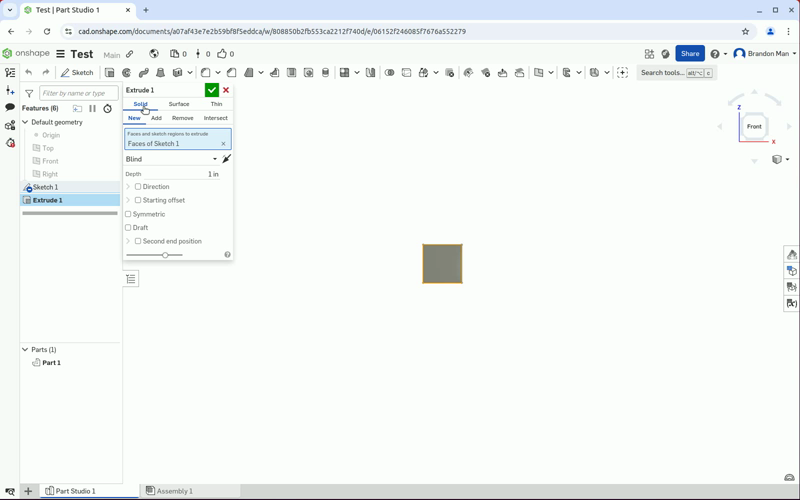
click(143, 106)
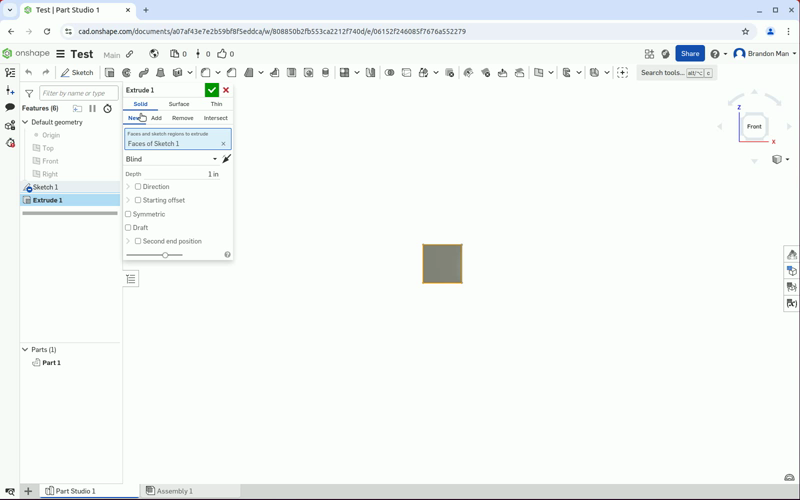
mouse_move(137, 120)
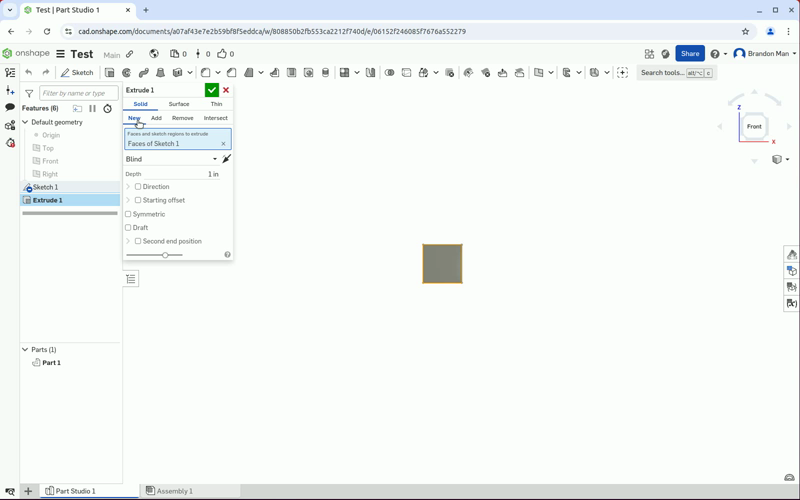
click(137, 120)
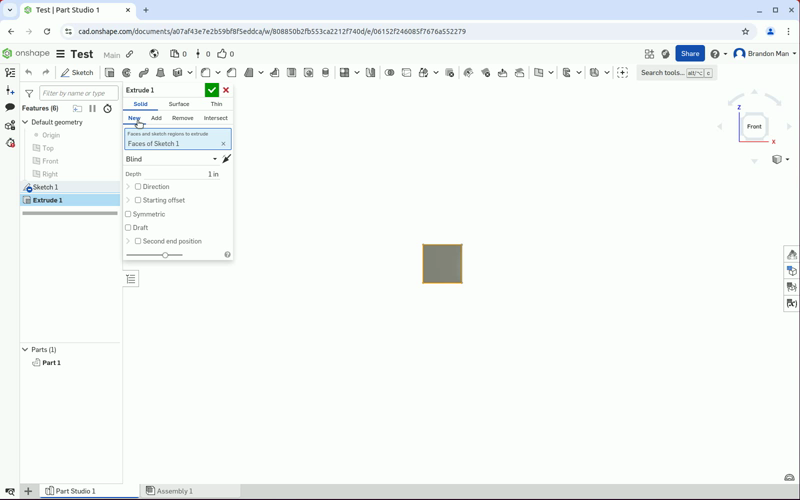
key(tab, 4)
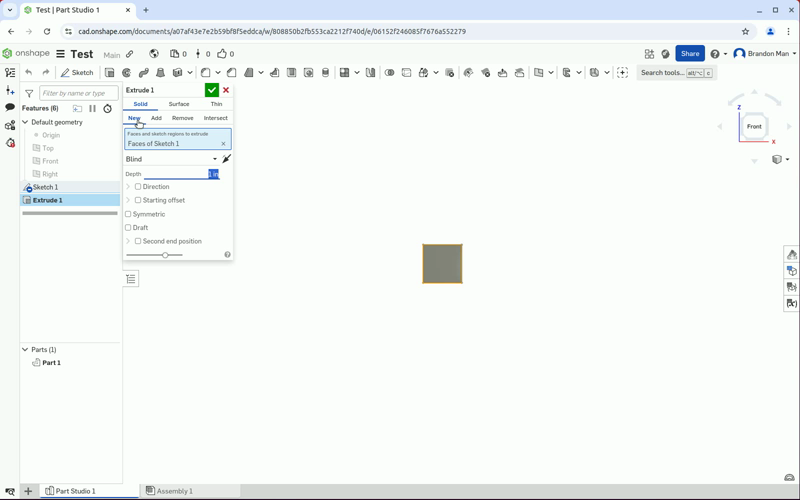
text(21.183)
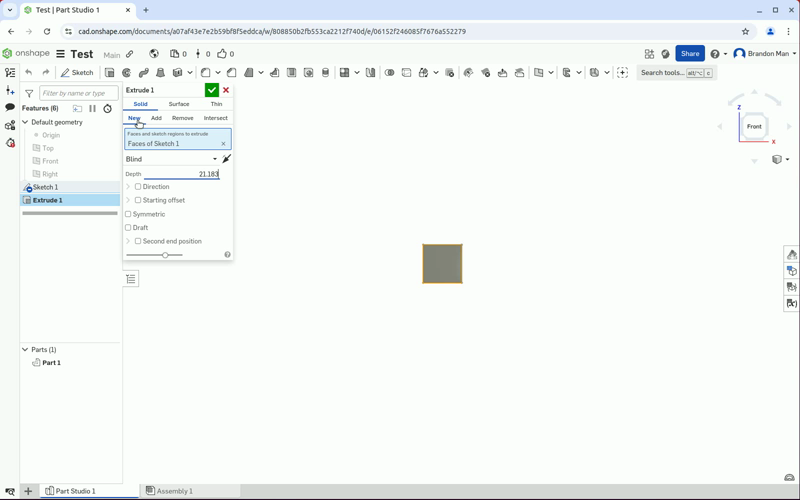
key(enter)
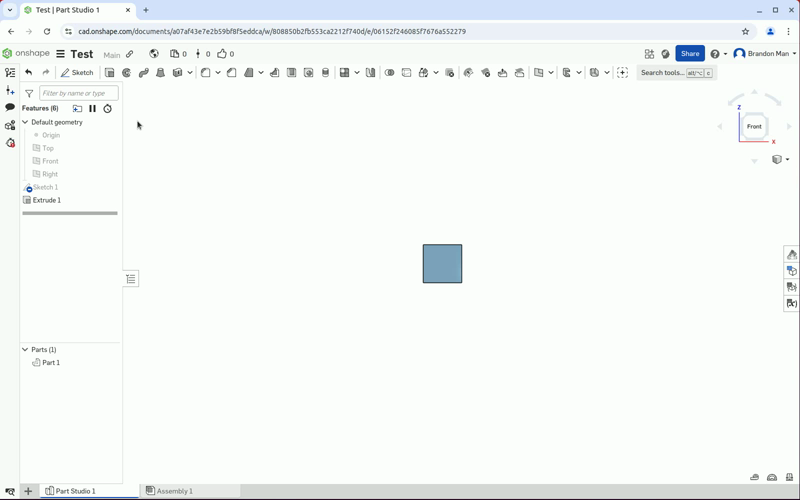
key(shift+h)
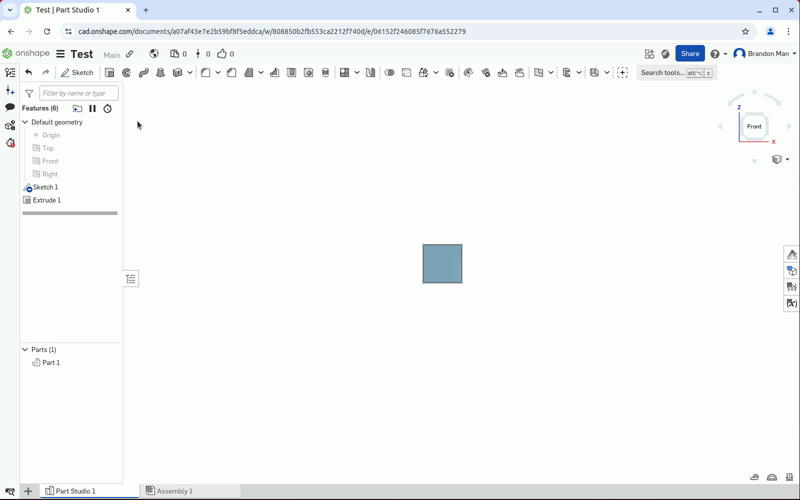
key(shift+h)
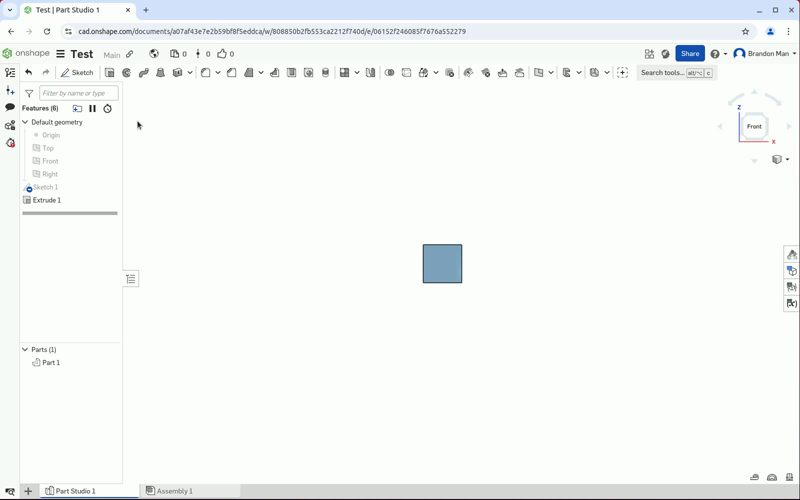
mouse_move(73, 189)
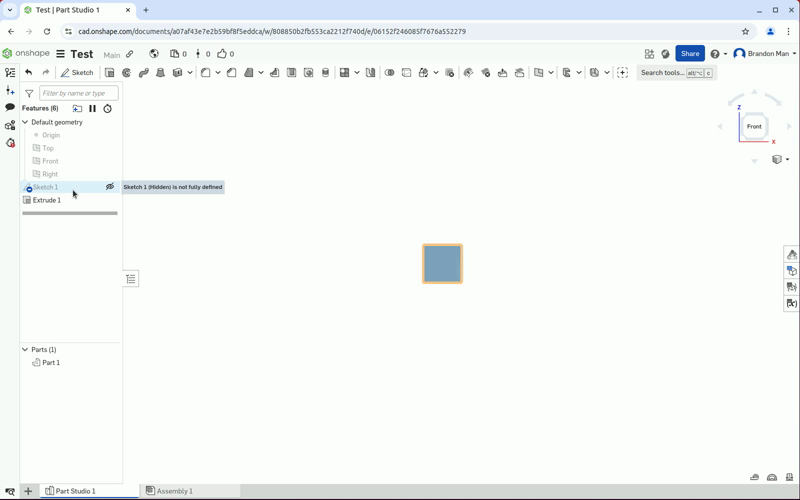
click(73, 189)
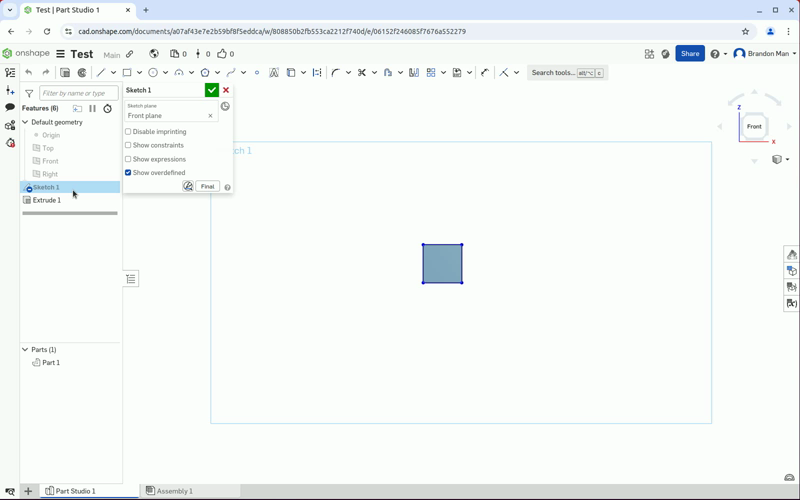
mouse_move(229, 92)
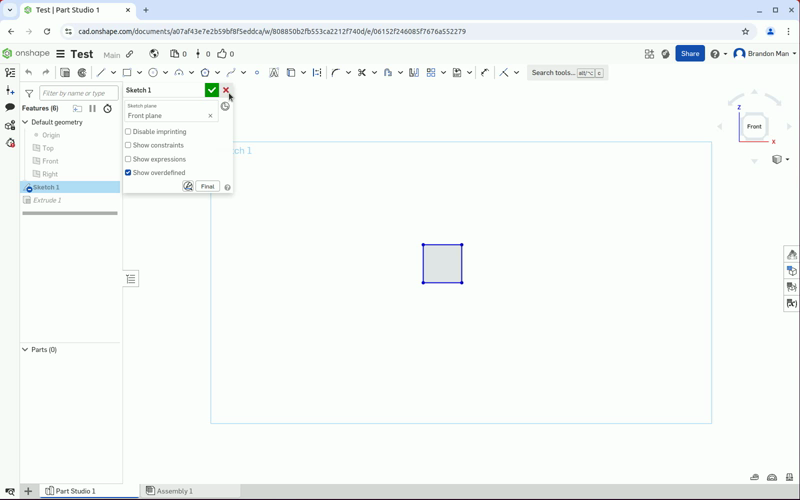
click(229, 92)
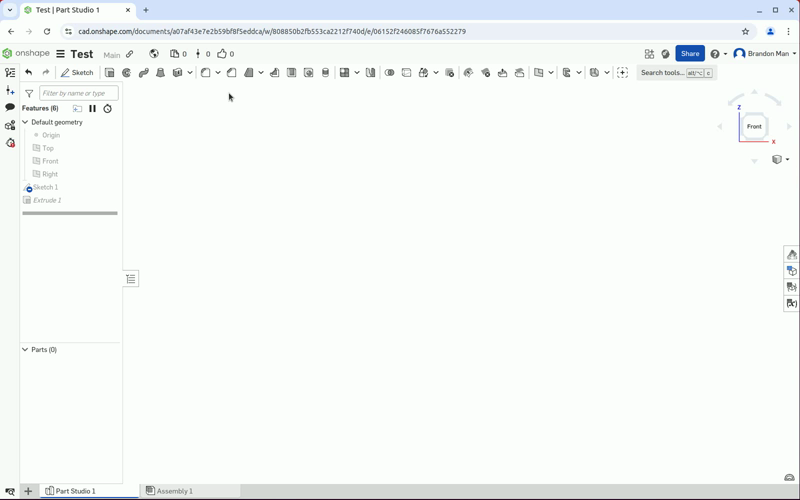
mouse_move(73, 352)
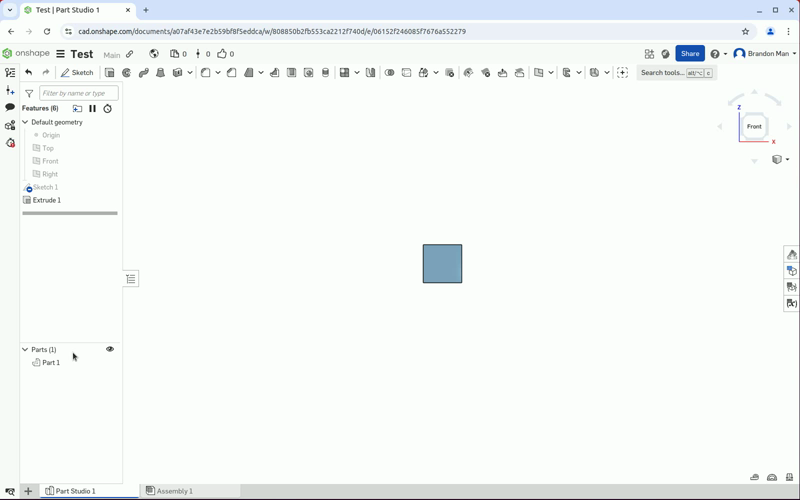
key(y)
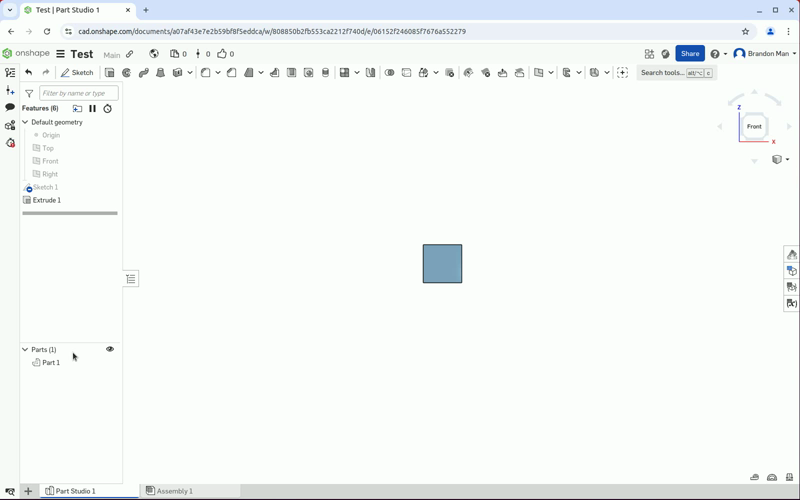
key(shift+p)
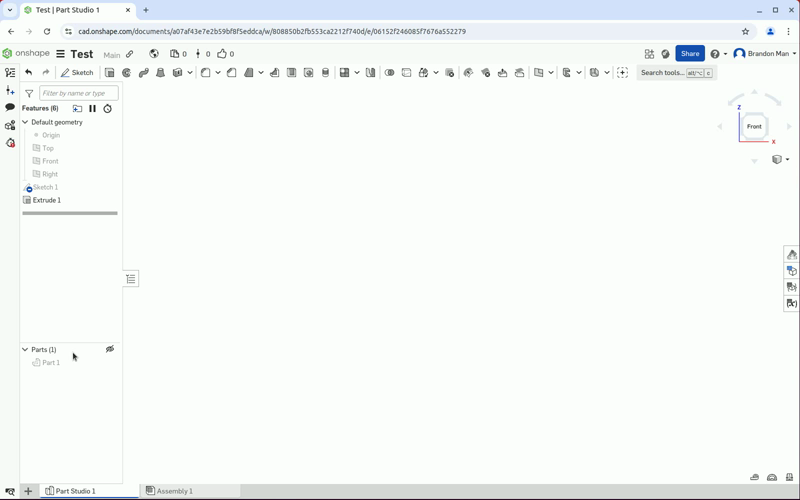
key(space)
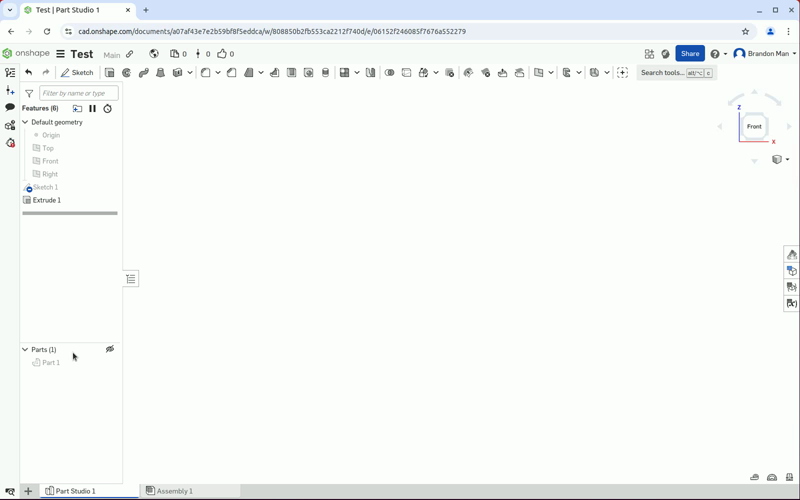
key_down(shift)
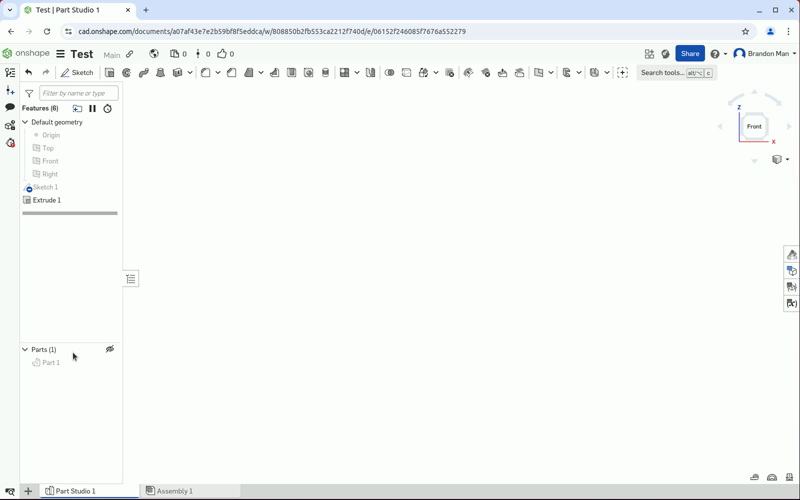
key(down)
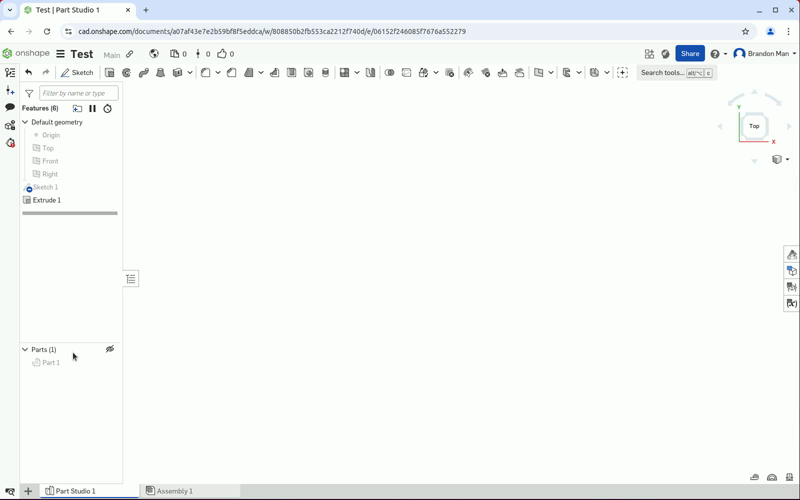
key_up(shift)
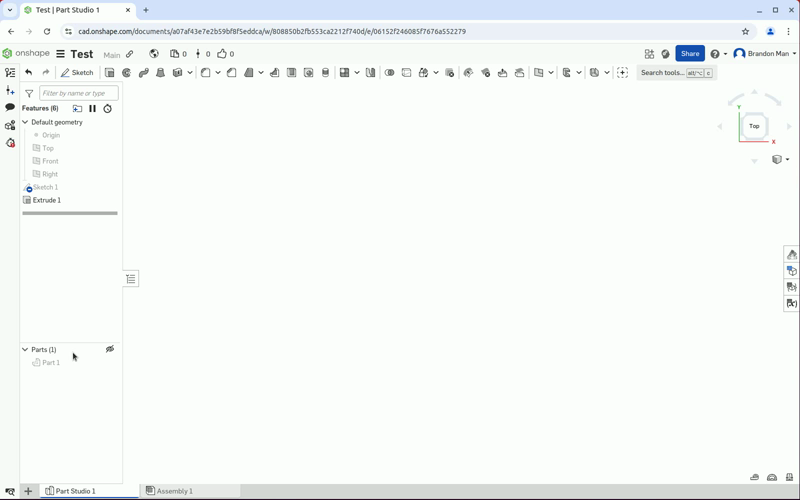
mouse_move(73, 352)
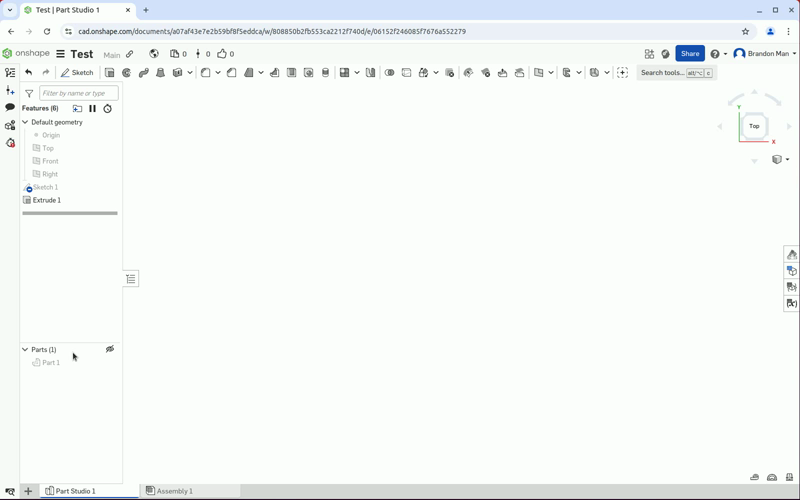
key(shift+y)
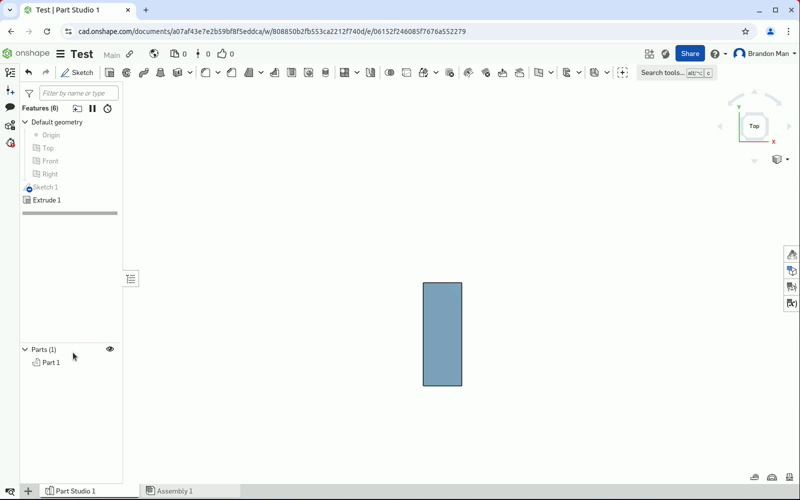
mouse_move(541, 75)
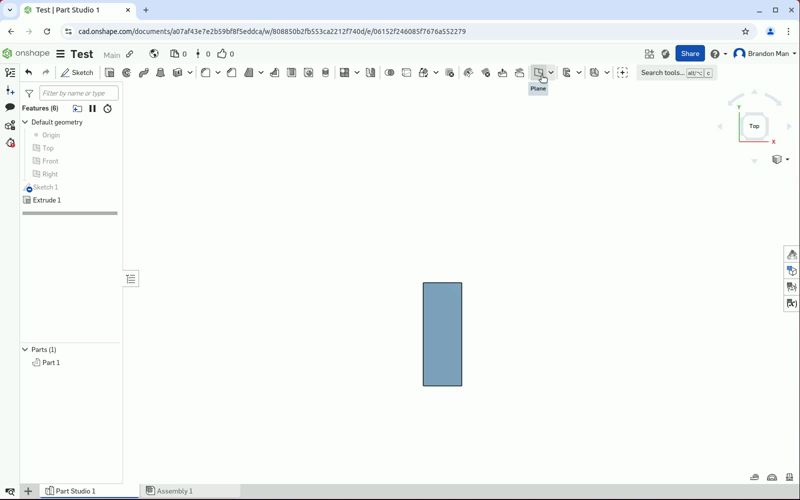
click(541, 75)
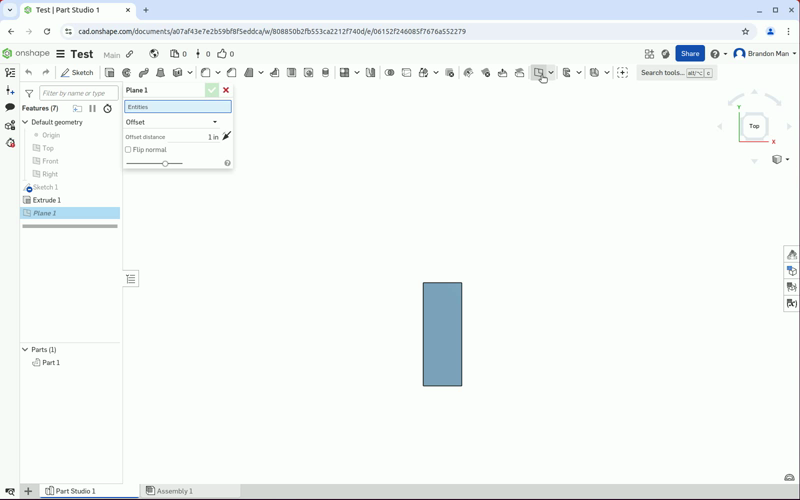
mouse_move(73, 150)
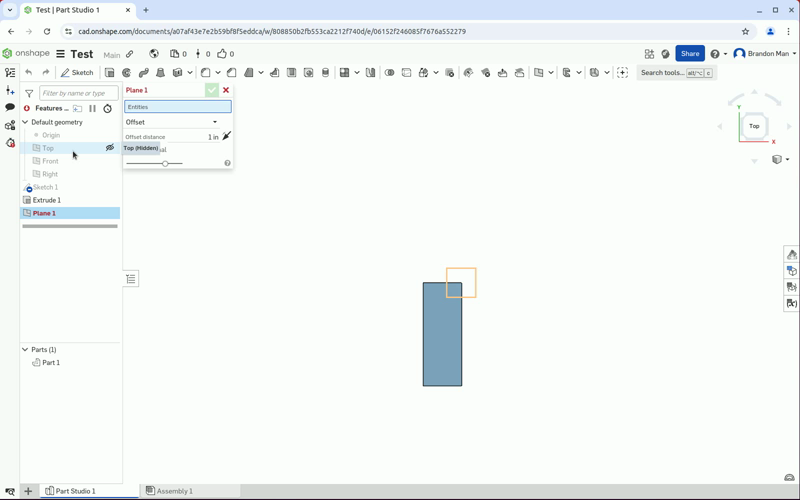
click(73, 150)
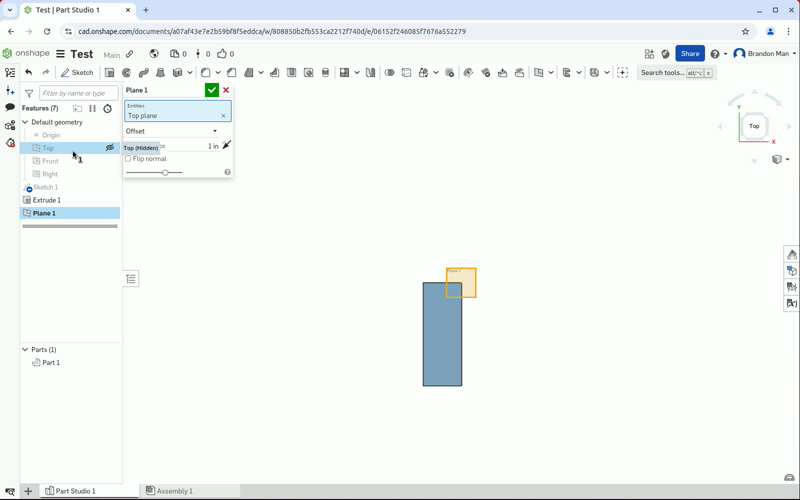
key(tab, 2)
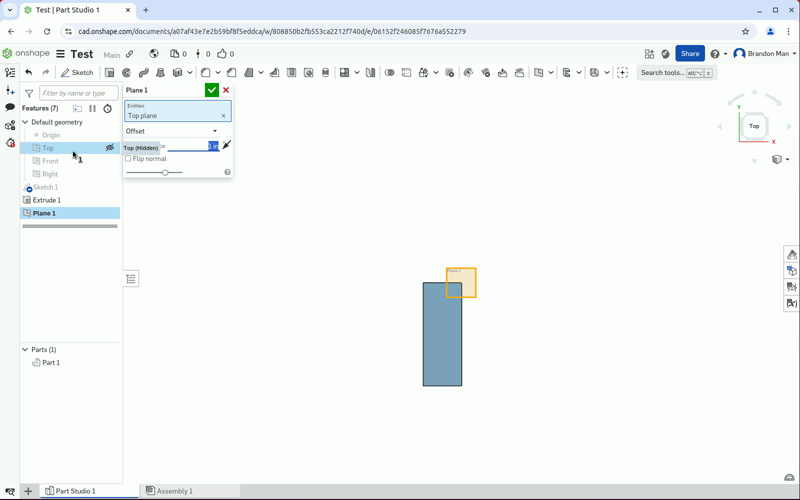
text(7.703)
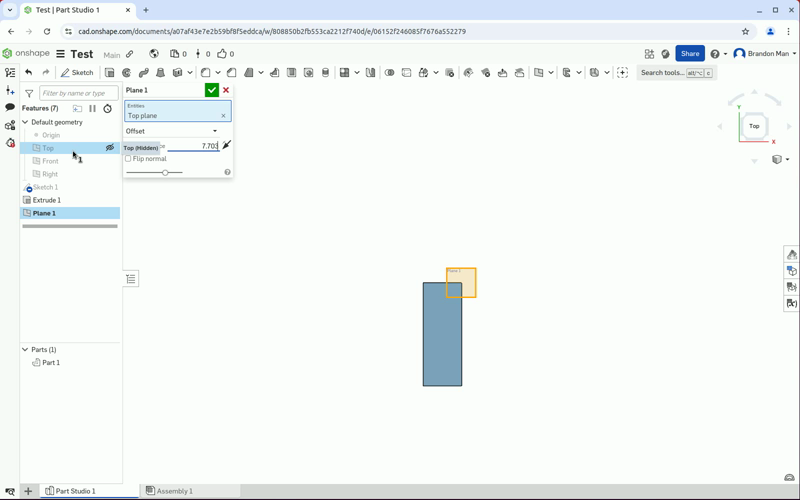
key(enter, 2)
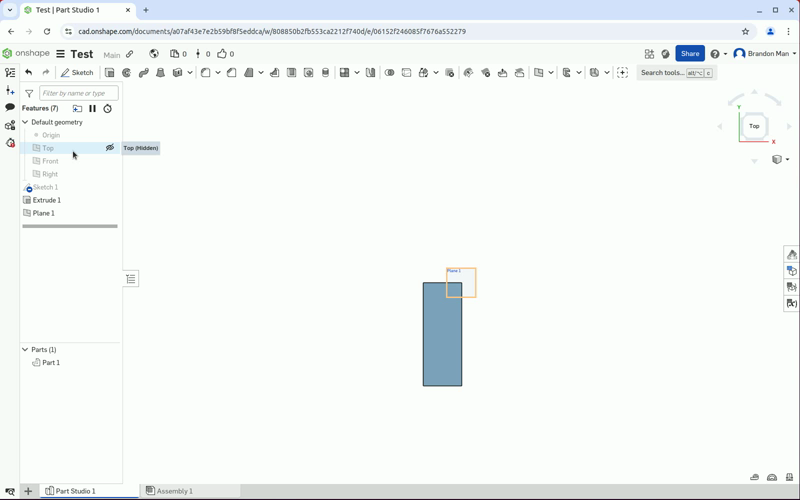
key(shift+s)
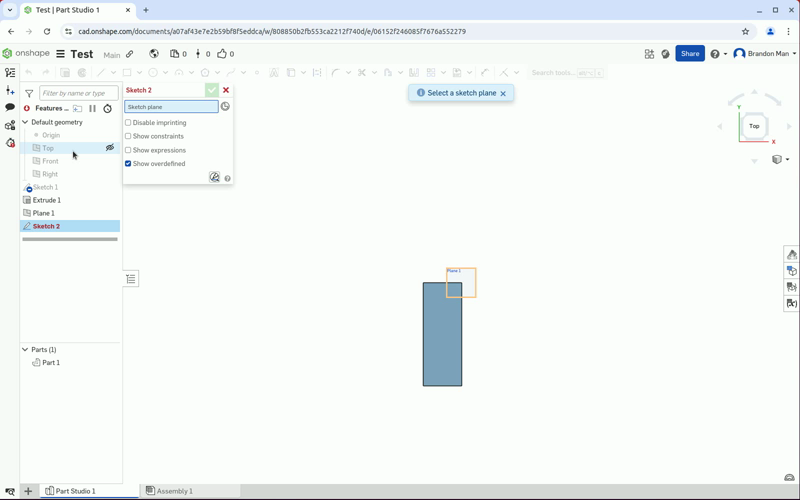
mouse_move(73, 215)
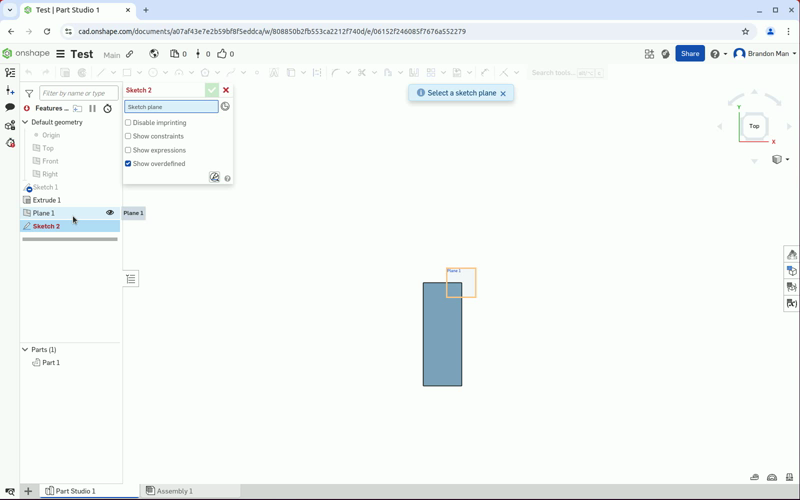
click(73, 215)
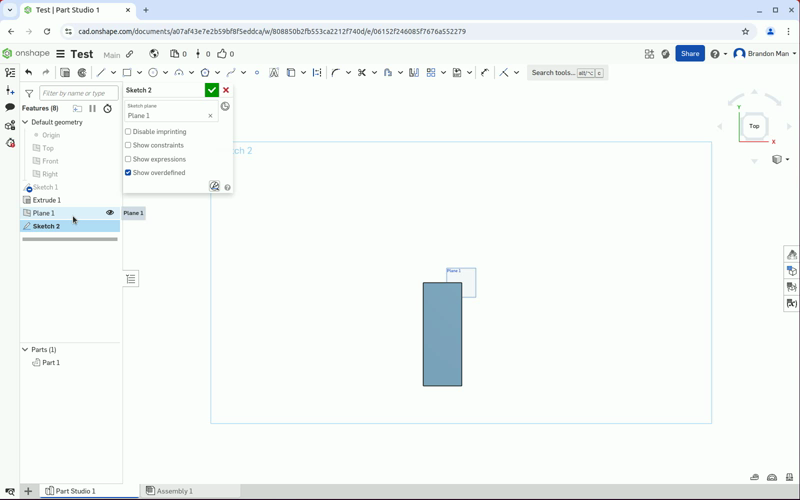
mouse_move(73, 352)
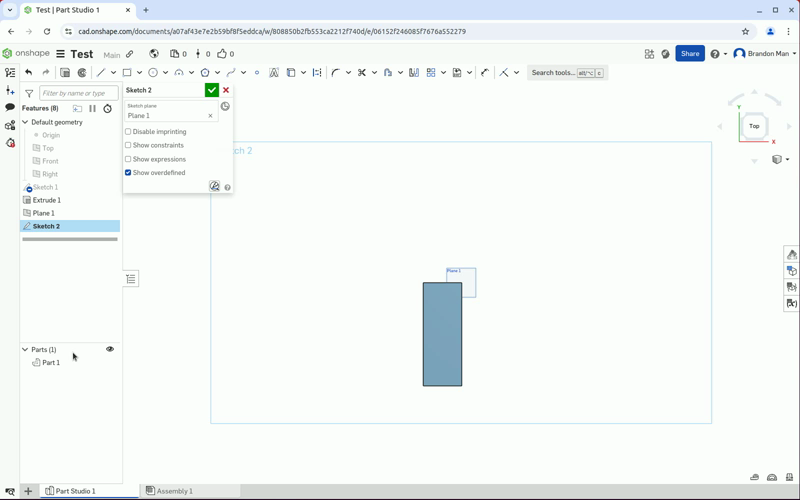
key(y)
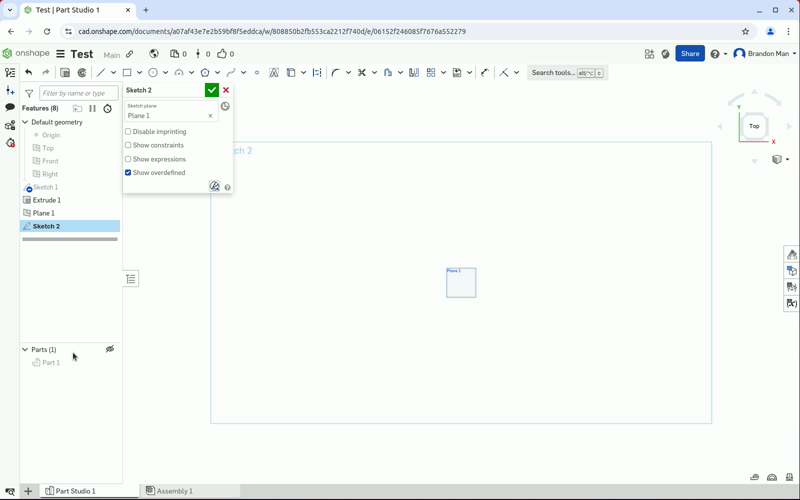
key(c)
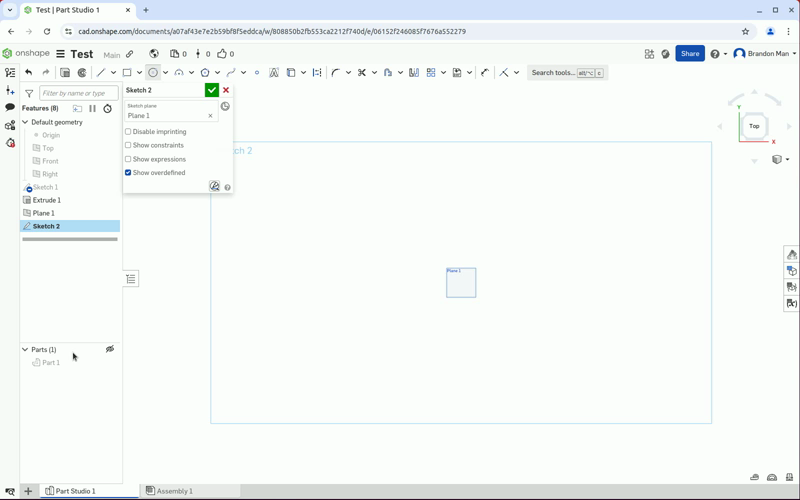
key_down(shift)
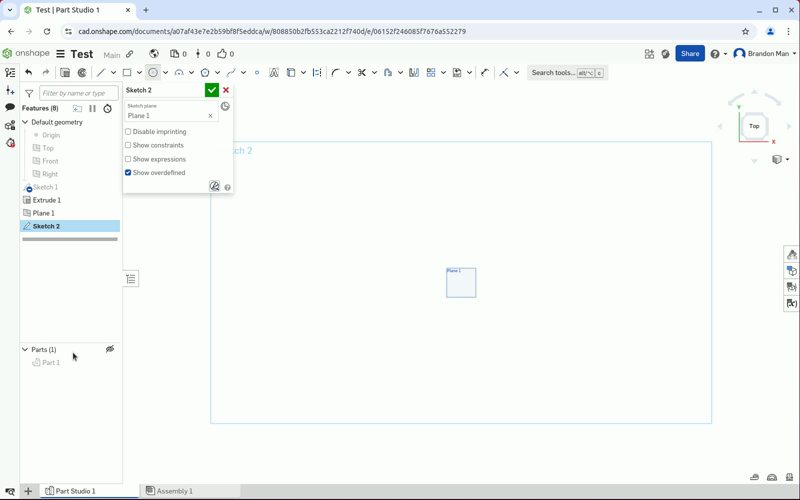
mouse_move(440, 300)
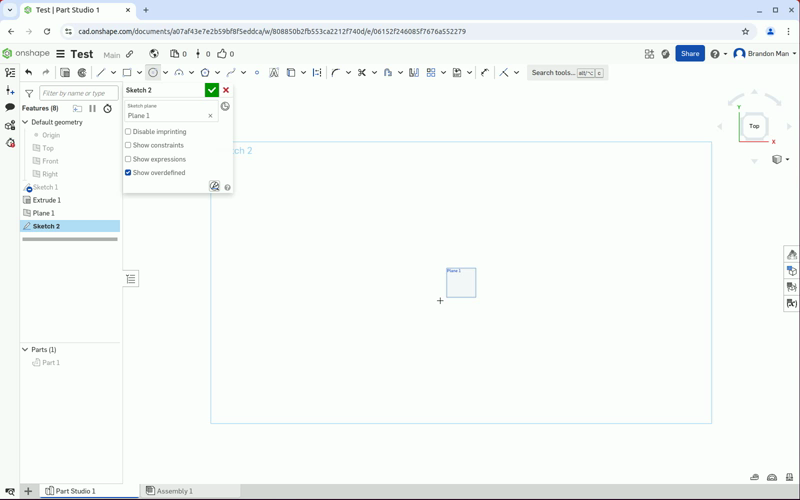
click(440, 300)
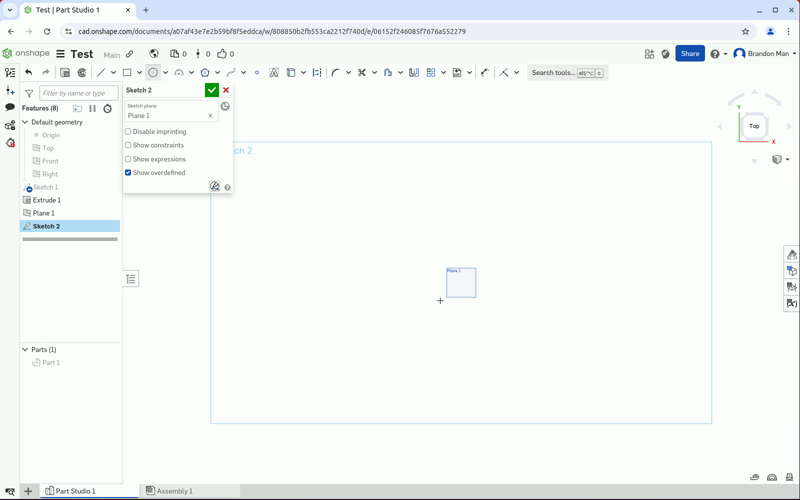
key_up(shift)
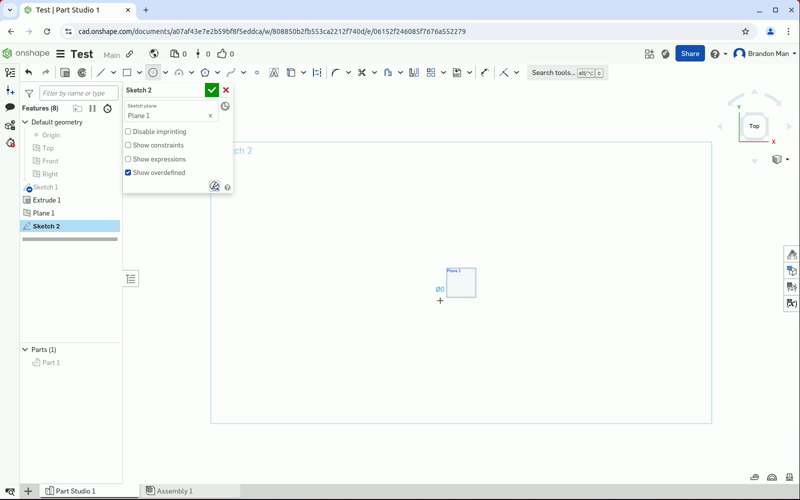
mouse_move(443, 300)
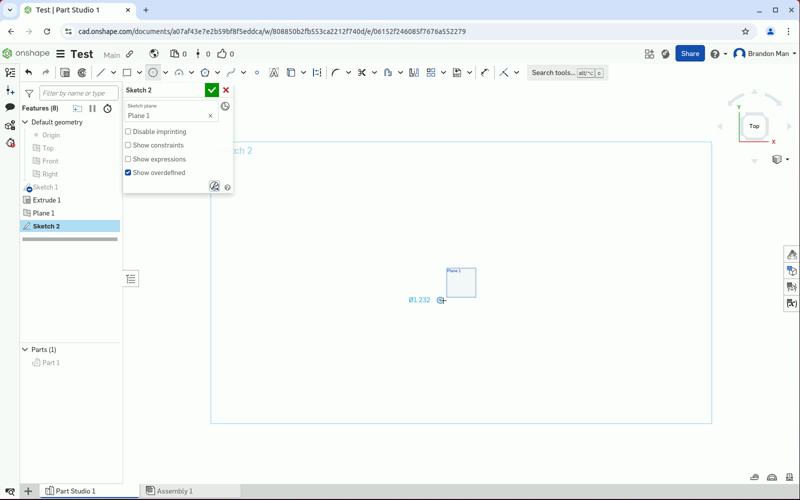
click(443, 300)
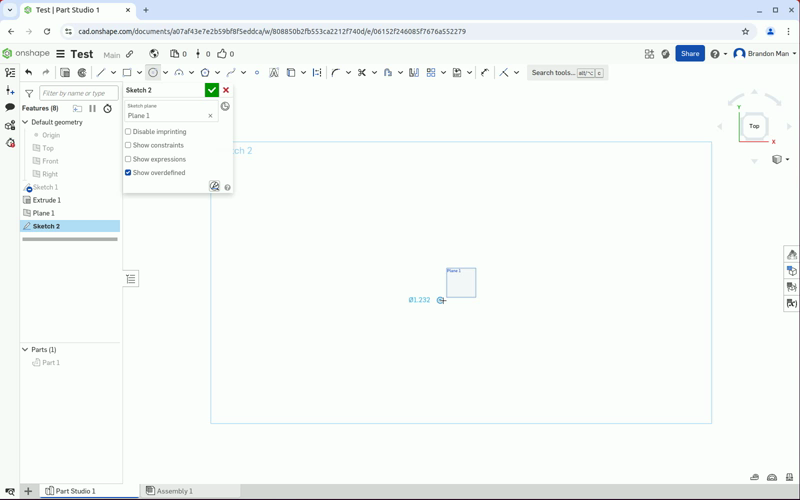
key(esc)
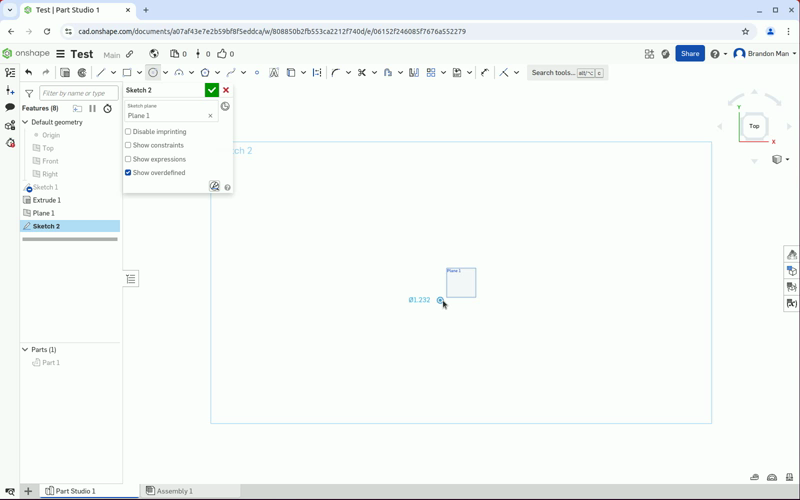
mouse_move(439, 301)
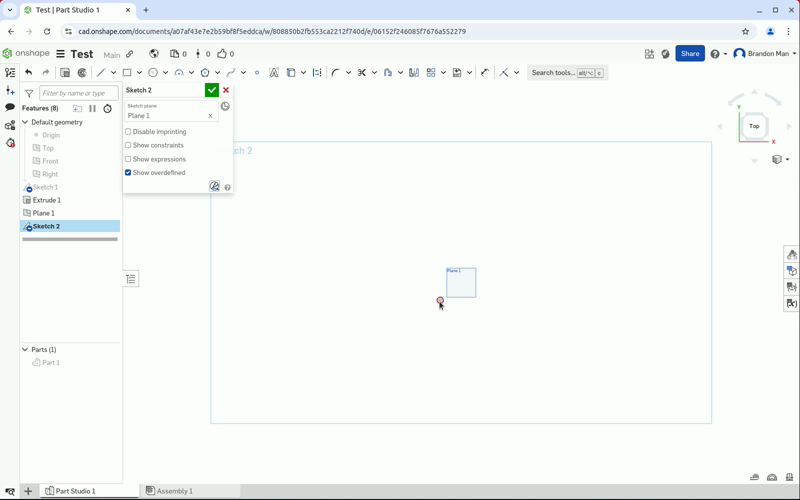
scroll(6)
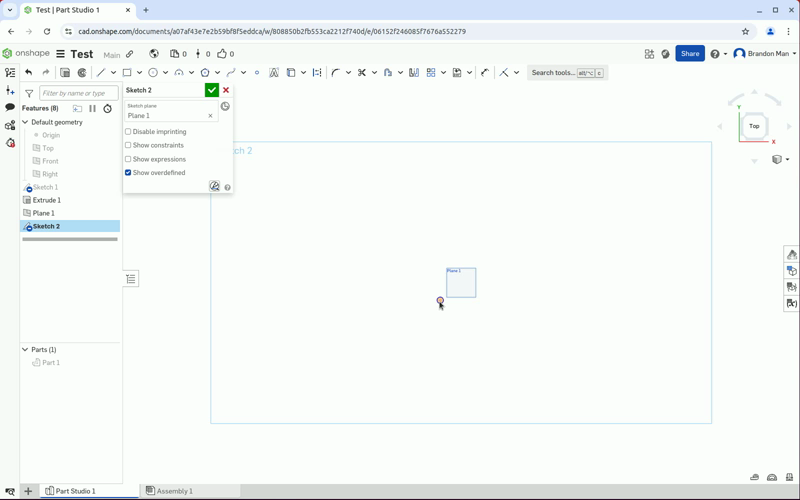
scroll(6)
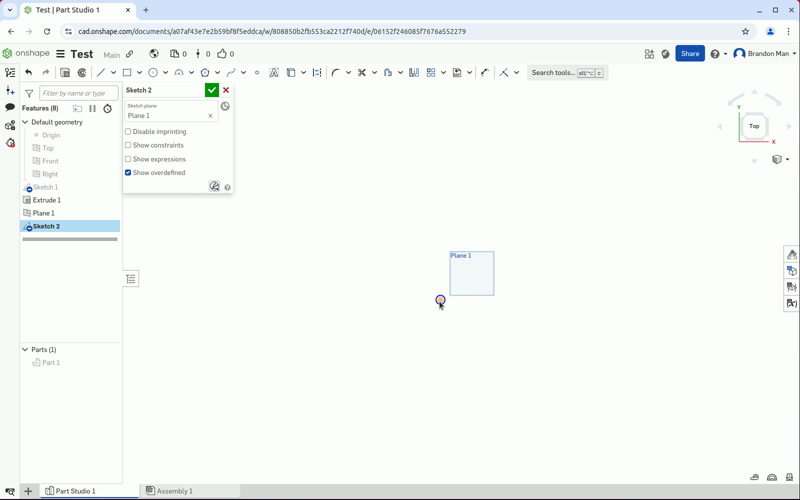
scroll(6)
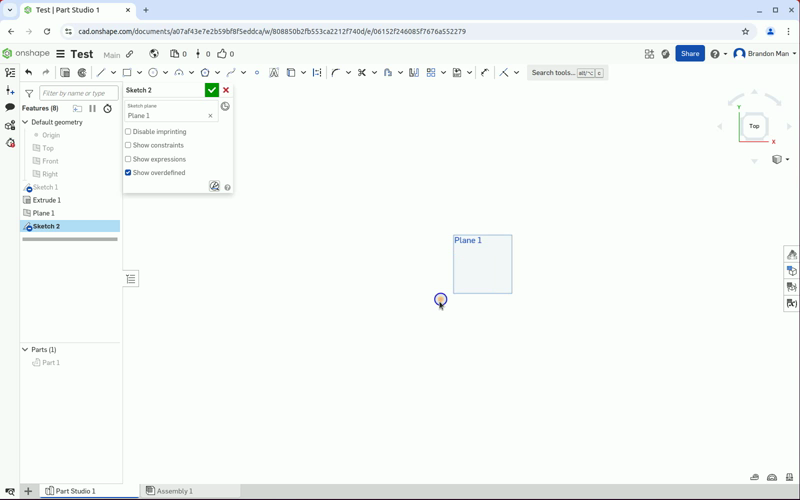
scroll(6)
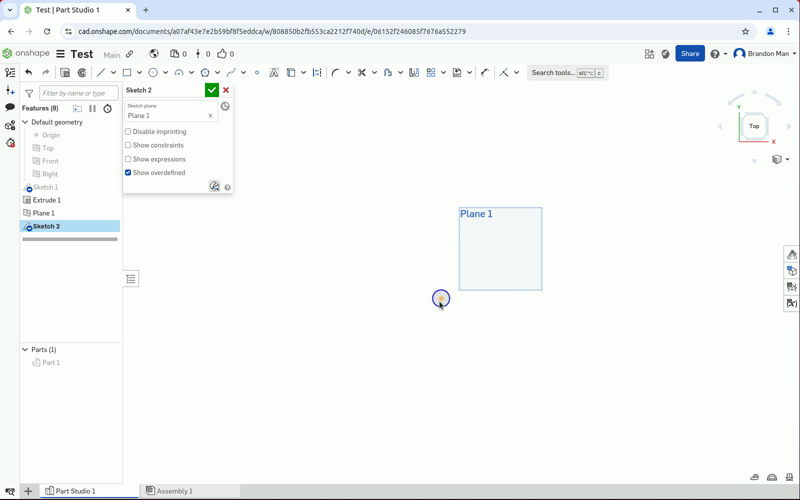
scroll(6)
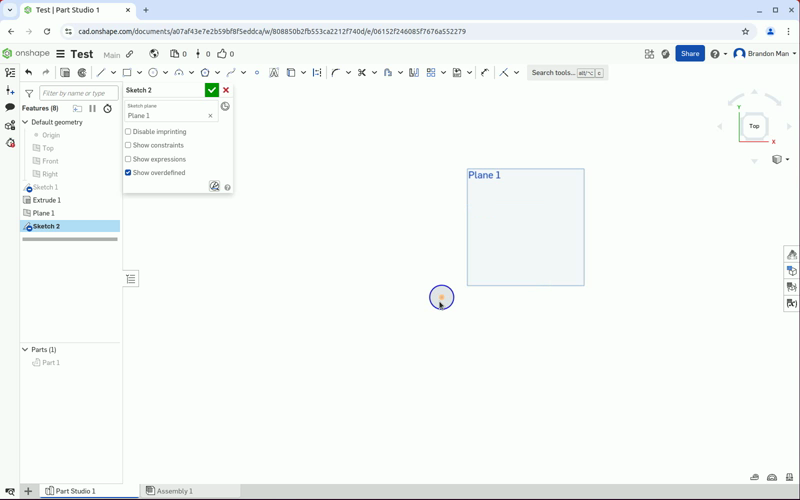
scroll(6)
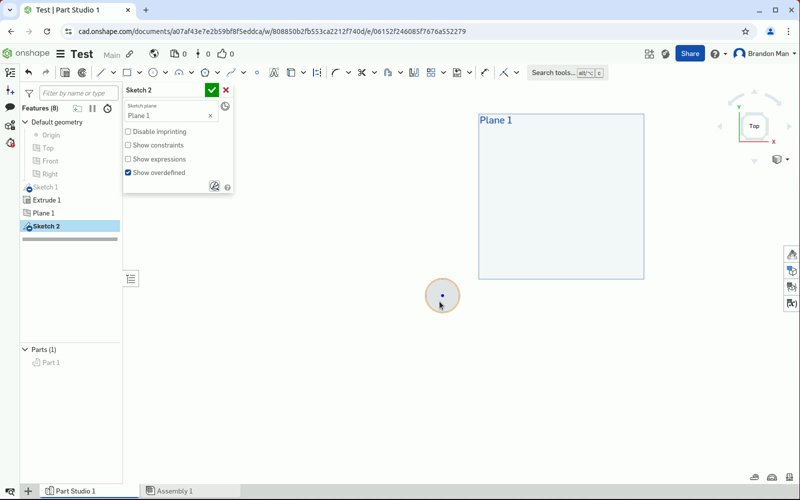
scroll(6)
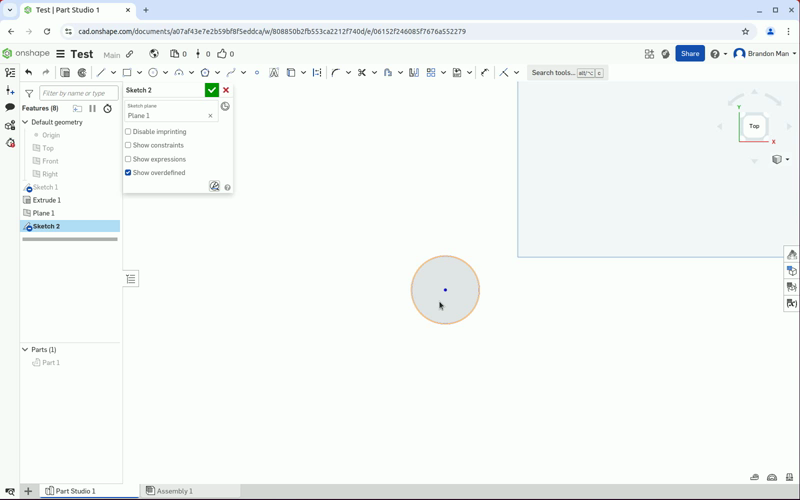
click(439, 301)
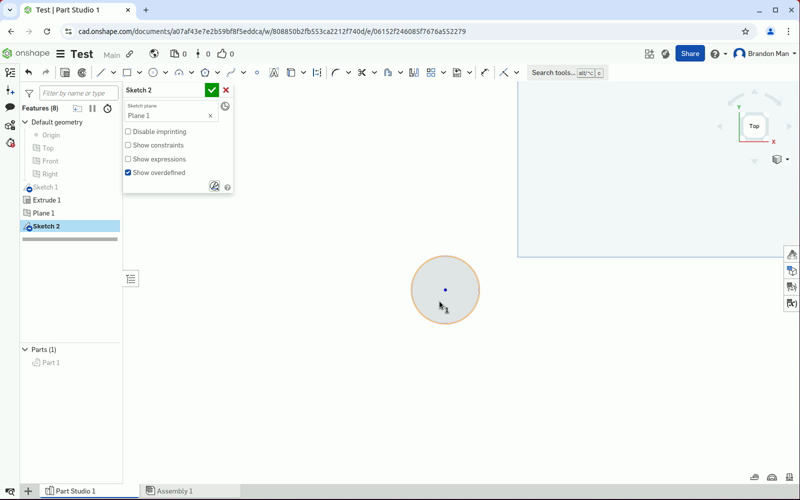
scroll(-6)
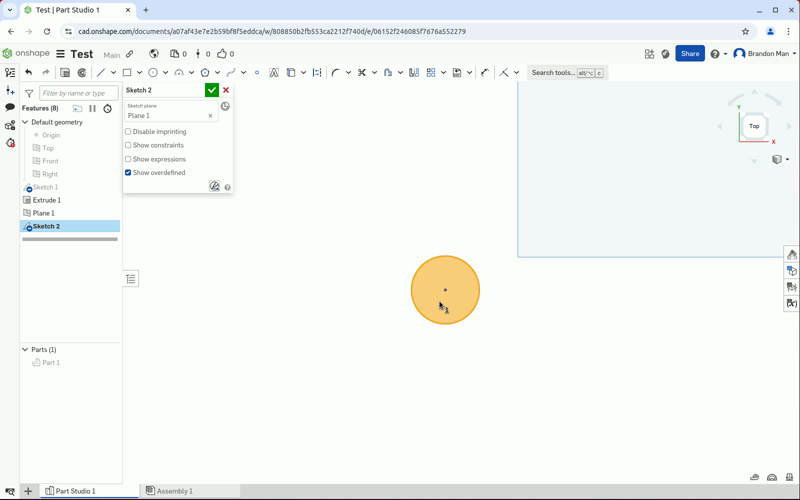
scroll(-6)
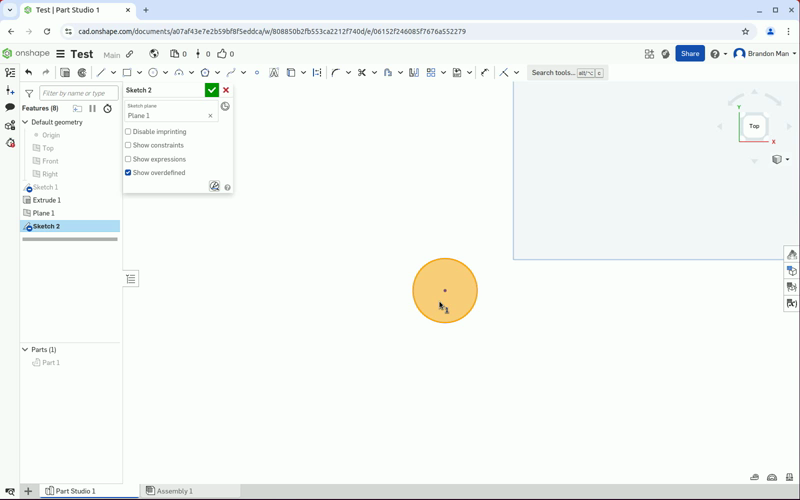
scroll(-6)
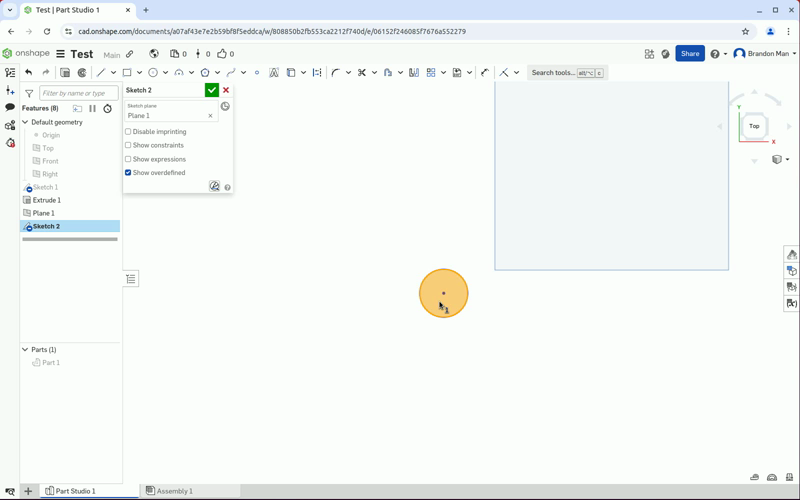
scroll(-6)
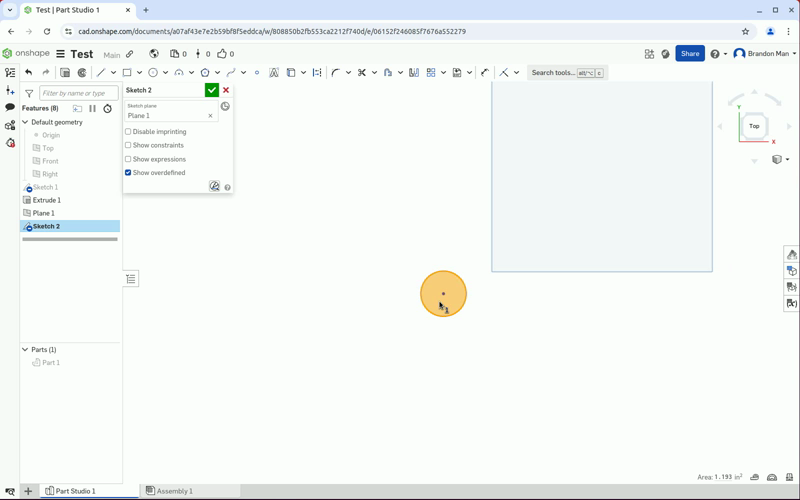
scroll(-6)
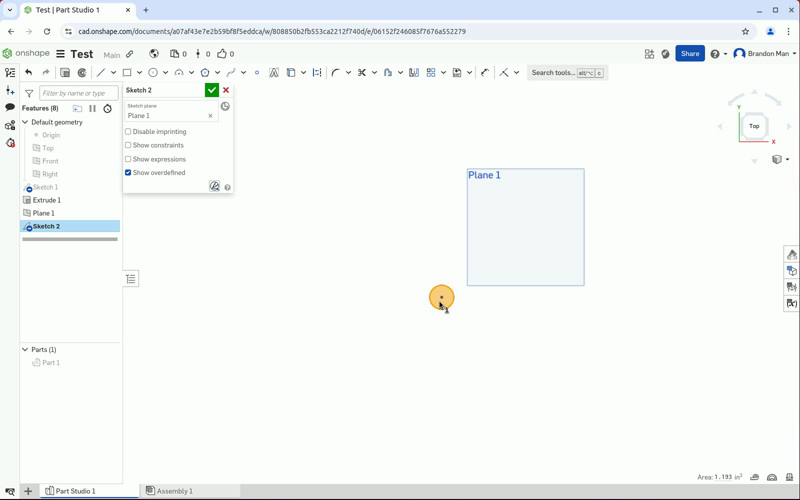
scroll(-6)
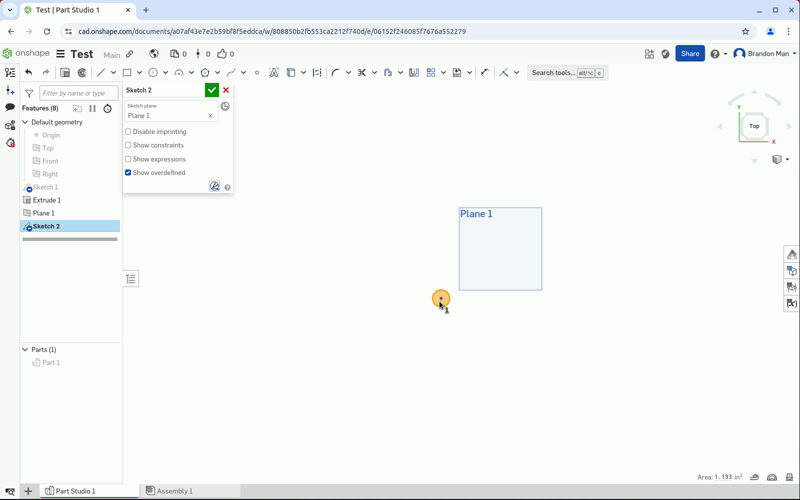
scroll(-6)
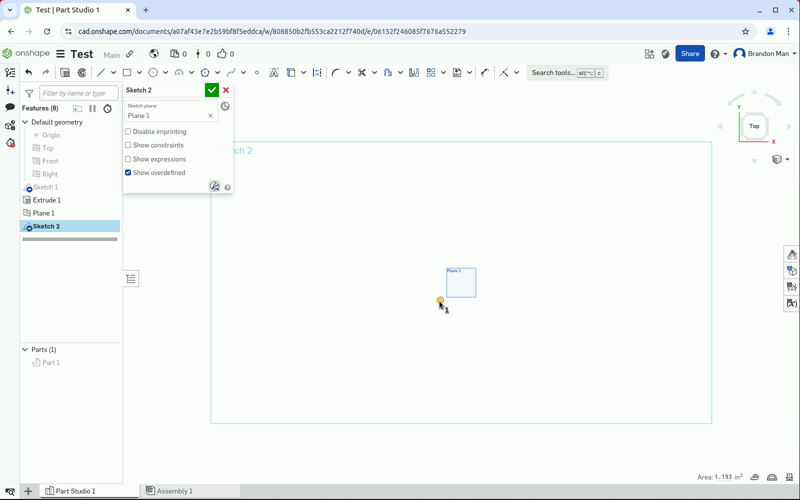
mouse_move(73, 352)
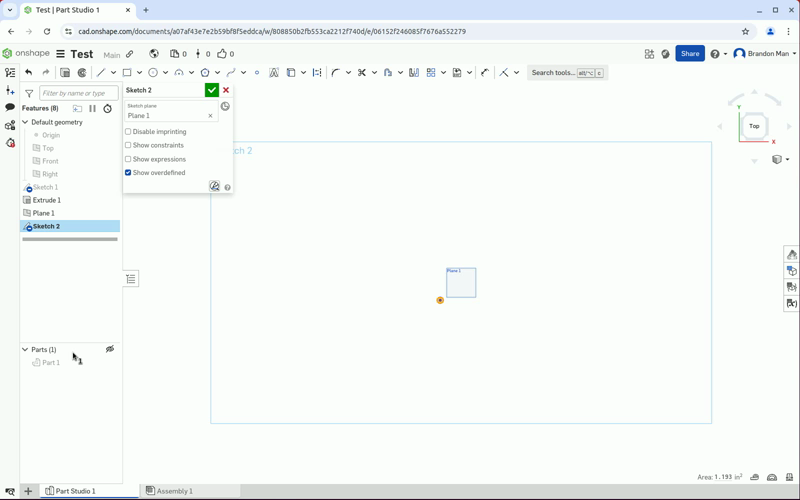
key(shift+y)
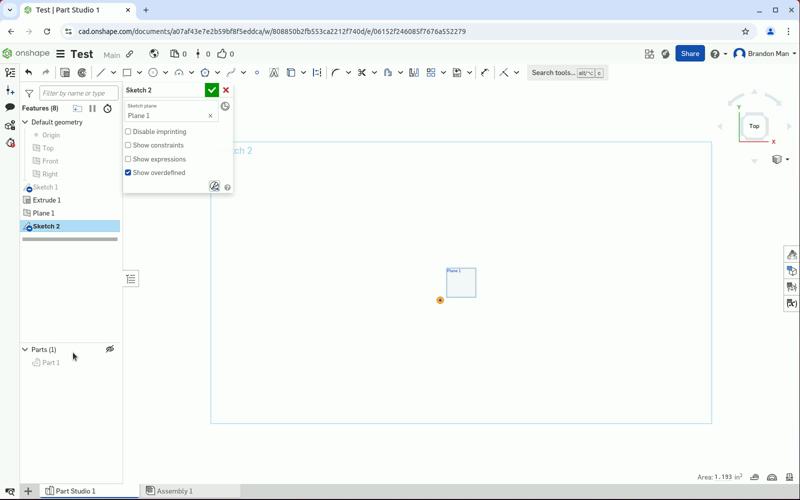
key(shift+e)
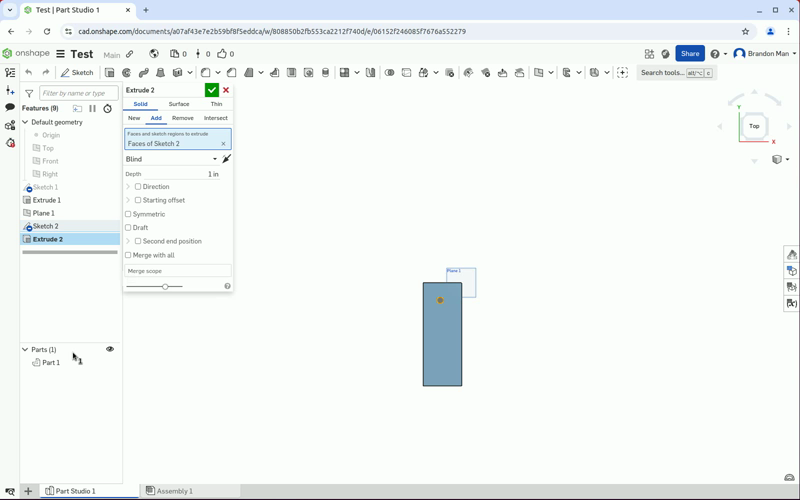
mouse_move(143, 106)
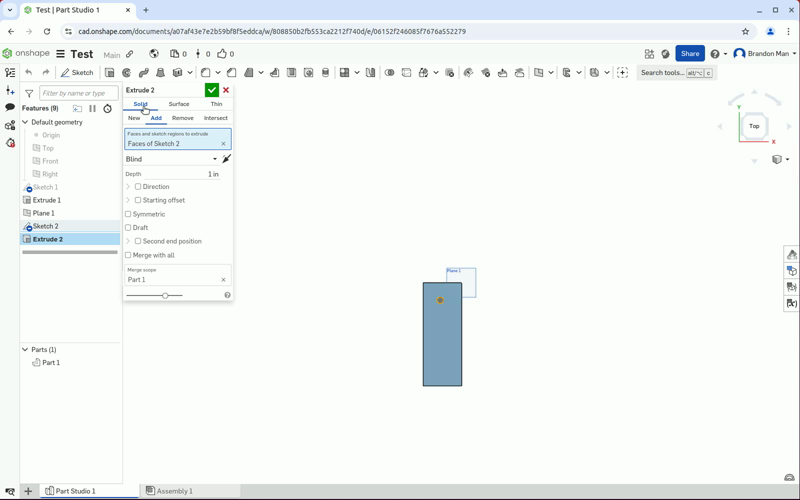
click(143, 106)
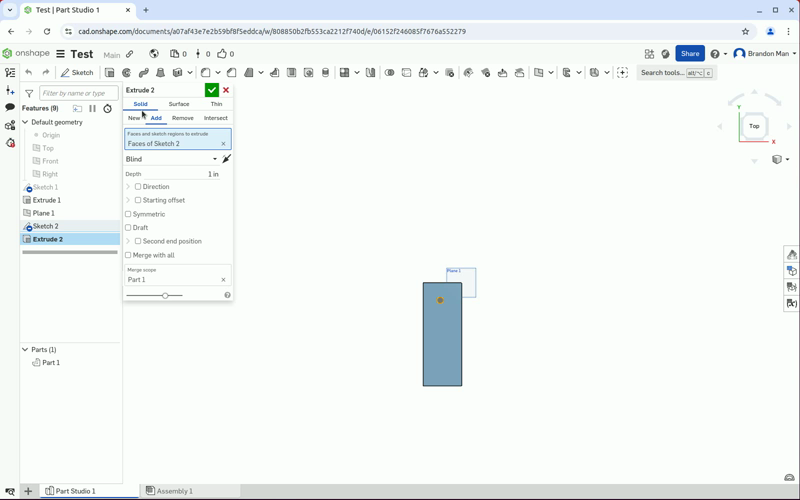
mouse_move(137, 120)
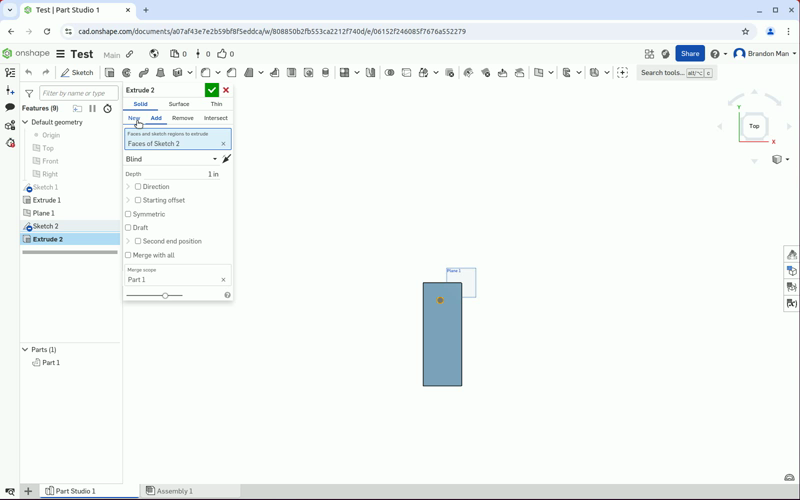
click(137, 120)
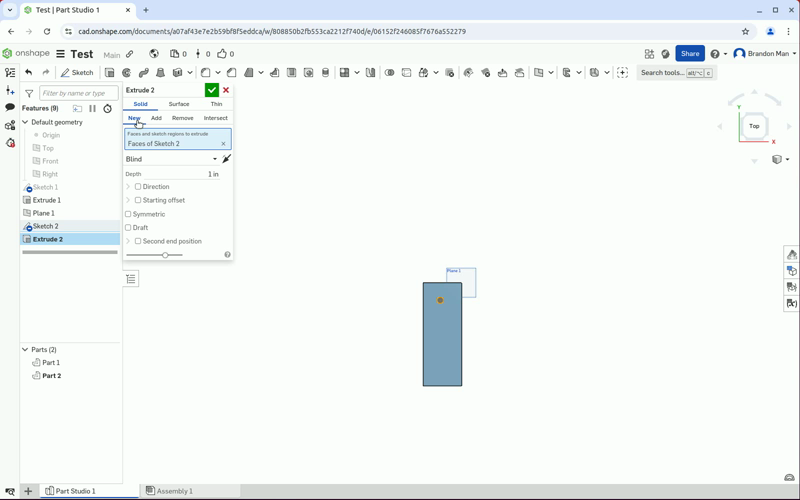
key(tab, 4)
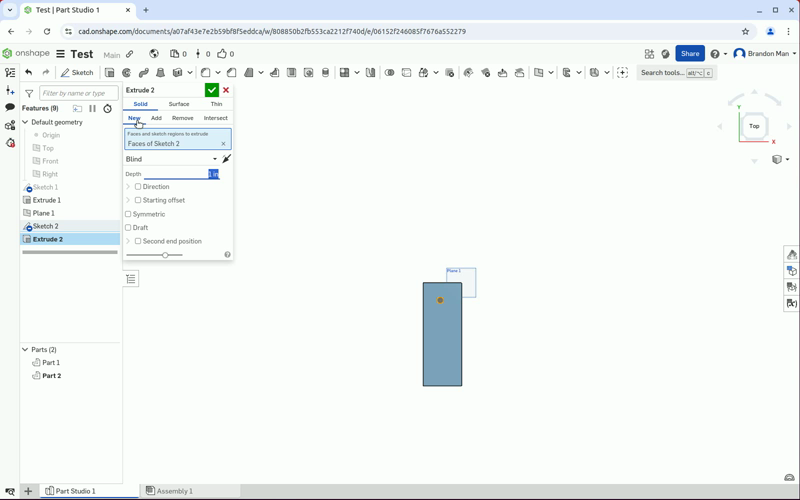
text(15.405)
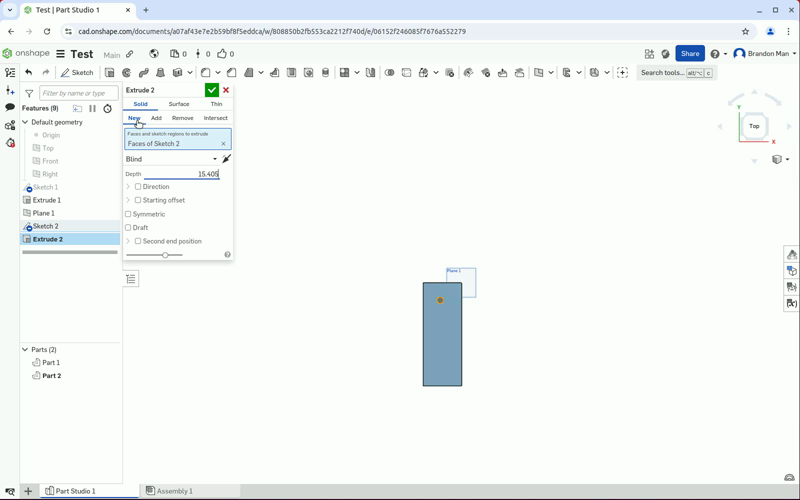
key(enter)
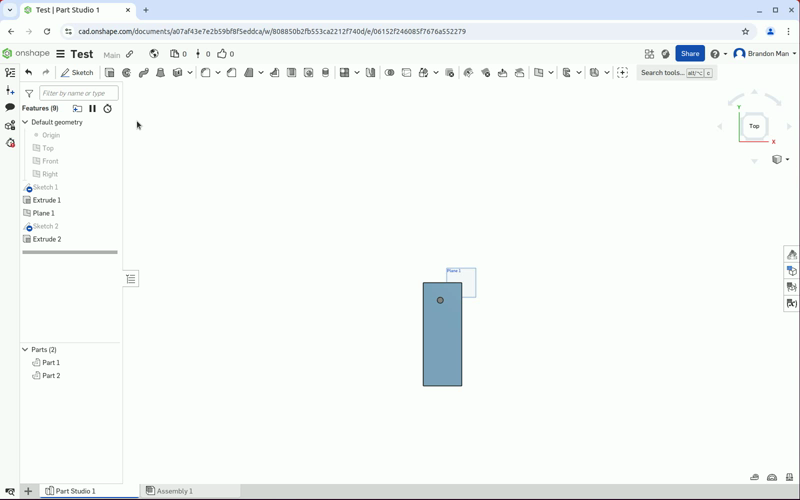
key(shift+h)
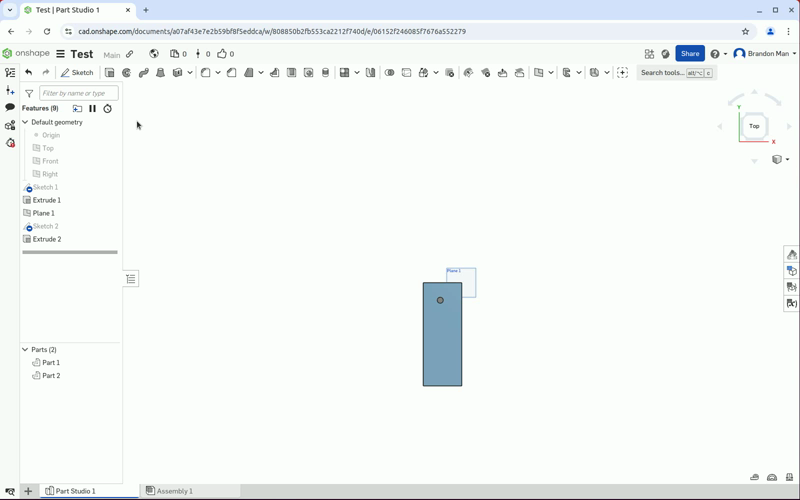
key(shift+h)
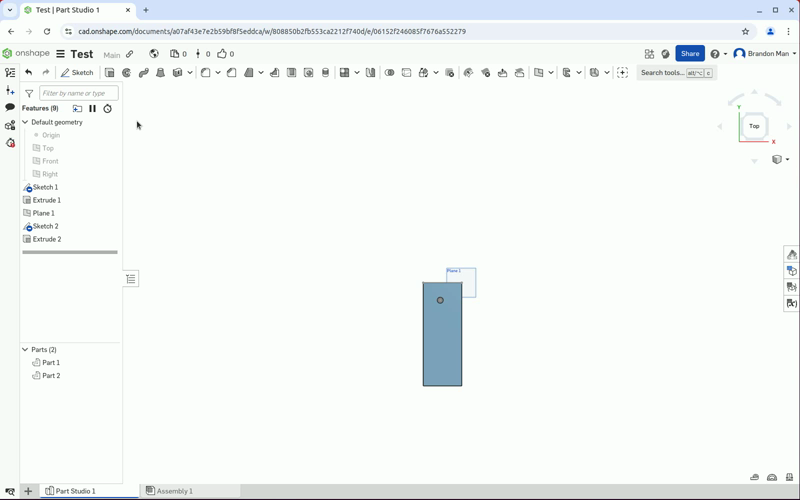
key(shift+7)
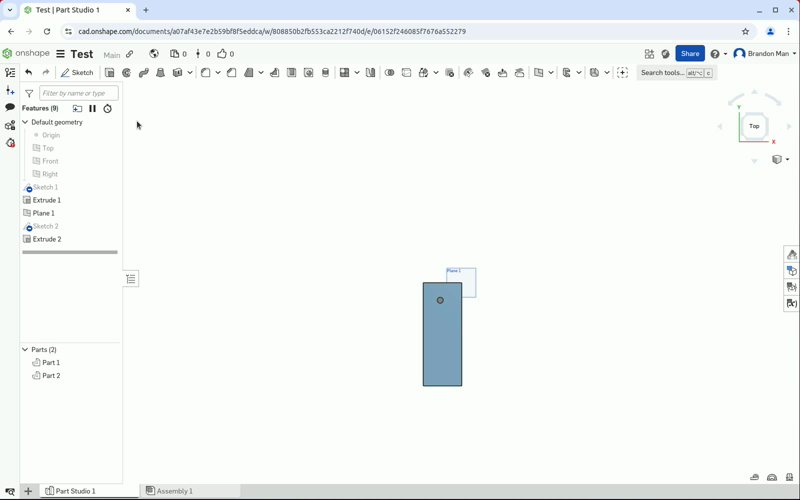
key(up, 3)
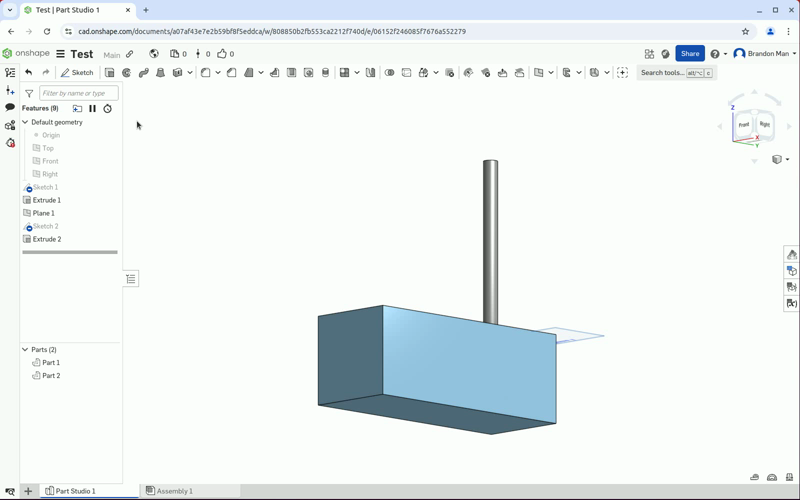
key(left, 3)
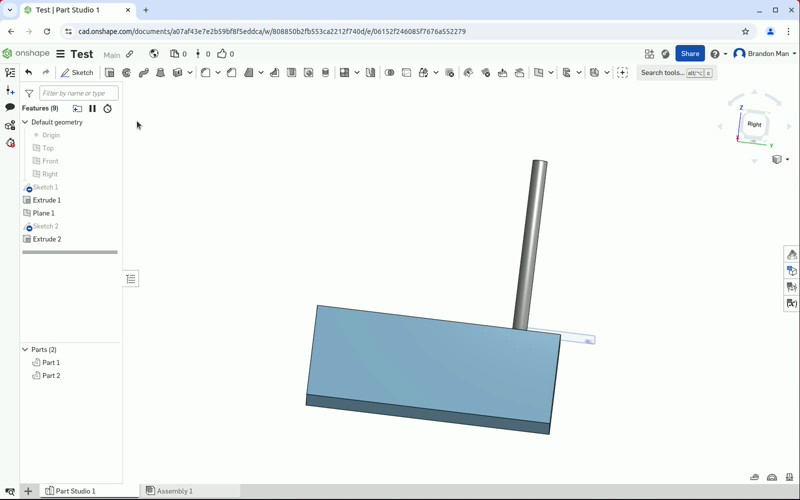
key(right, 3)
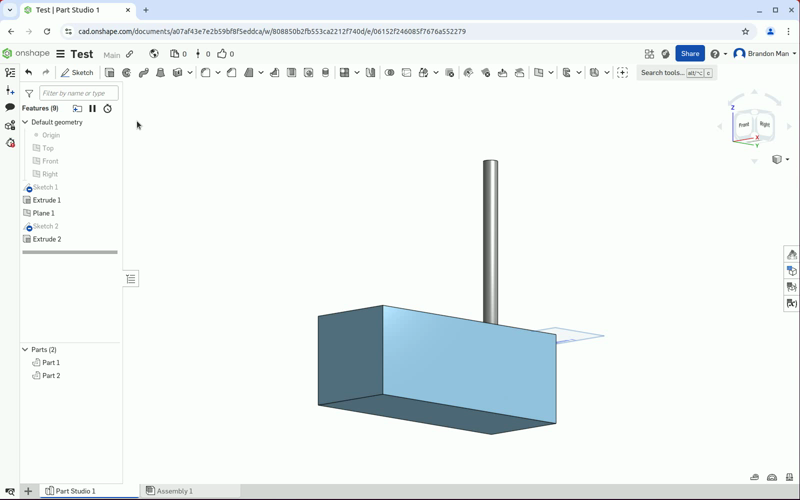
key(down, 3)
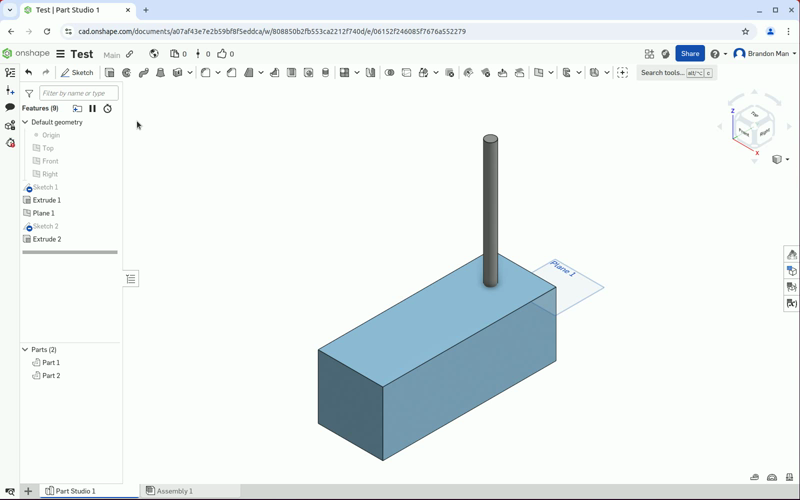
mouse_move(73, 189)
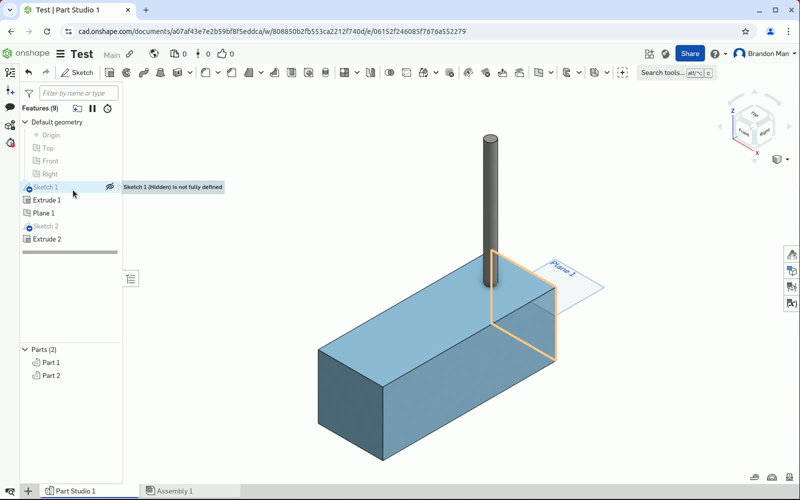
click(73, 189)